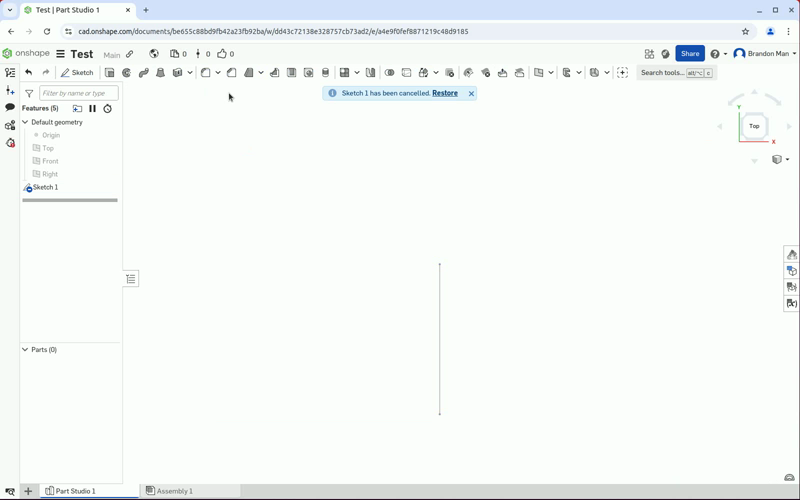
key(shift+h)
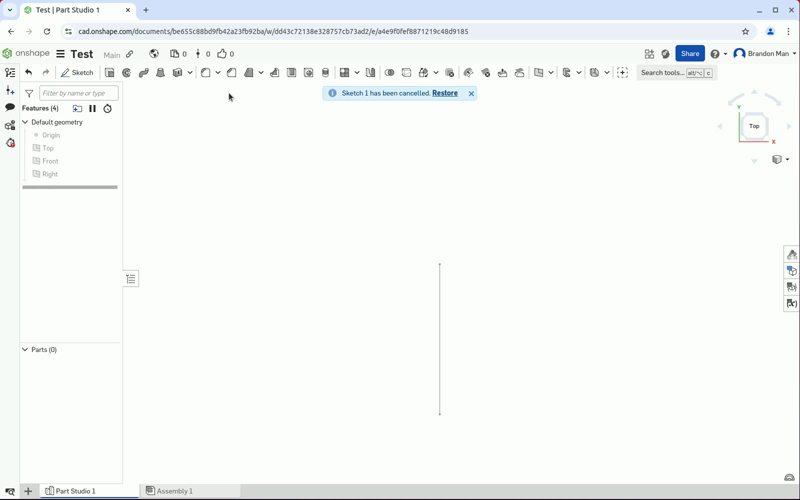
key(shift+s)
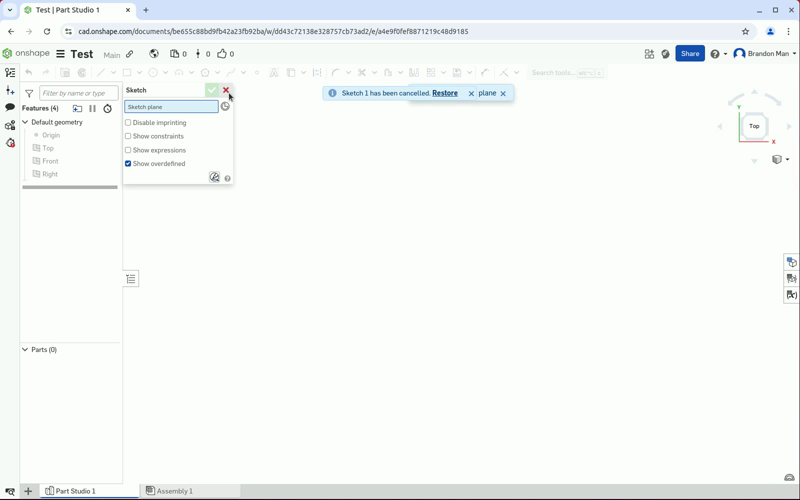
mouse_move(73, 150)
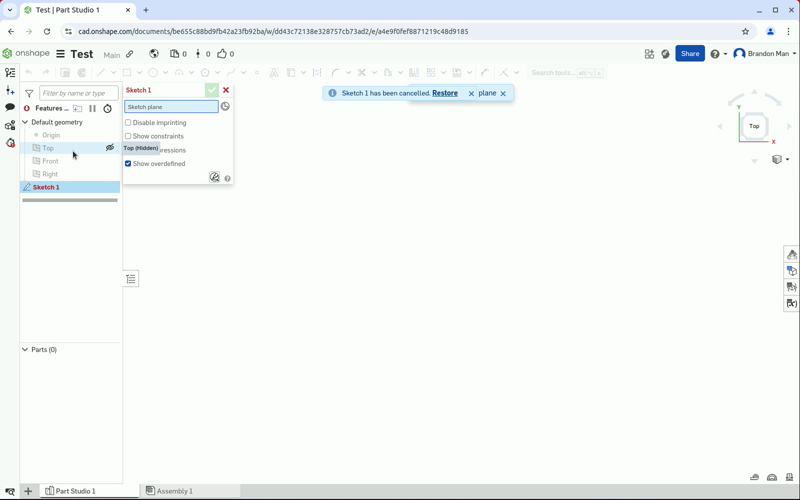
click(73, 150)
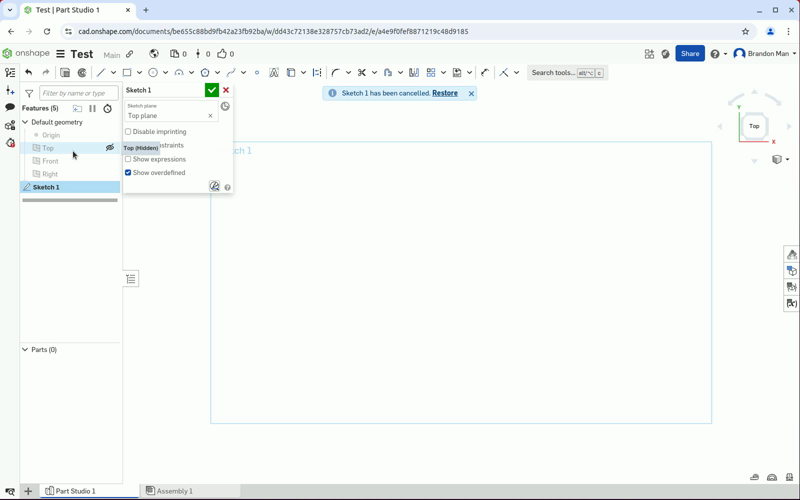
mouse_move(73, 352)
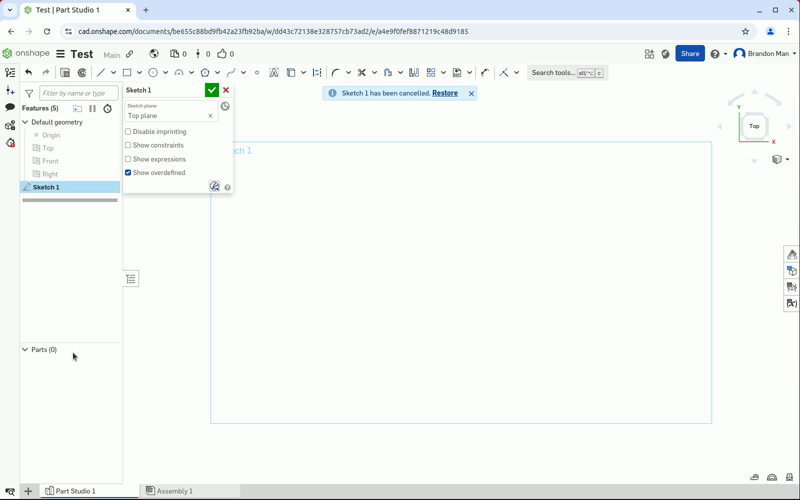
key(y)
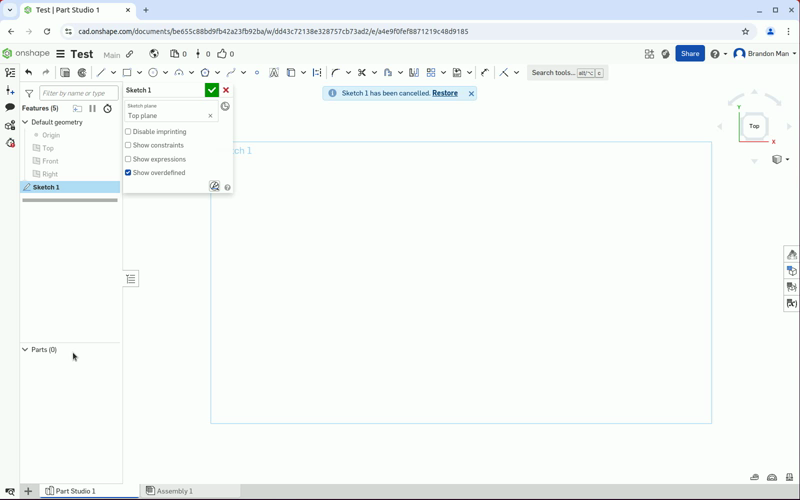
key(c)
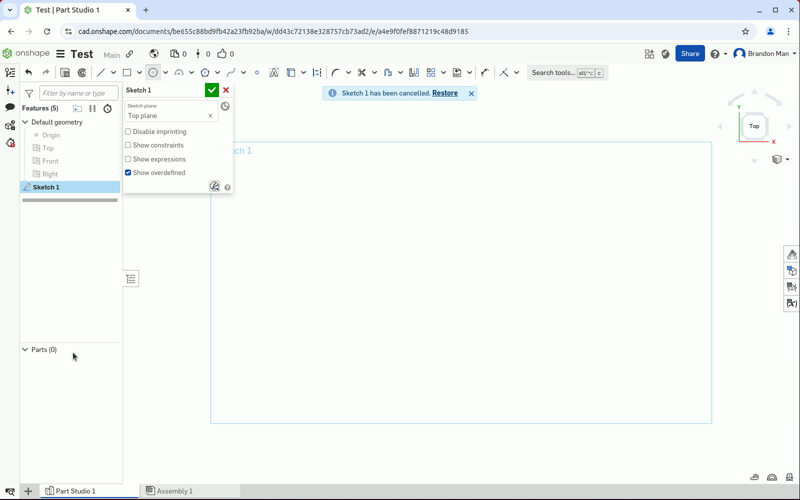
key_down(shift)
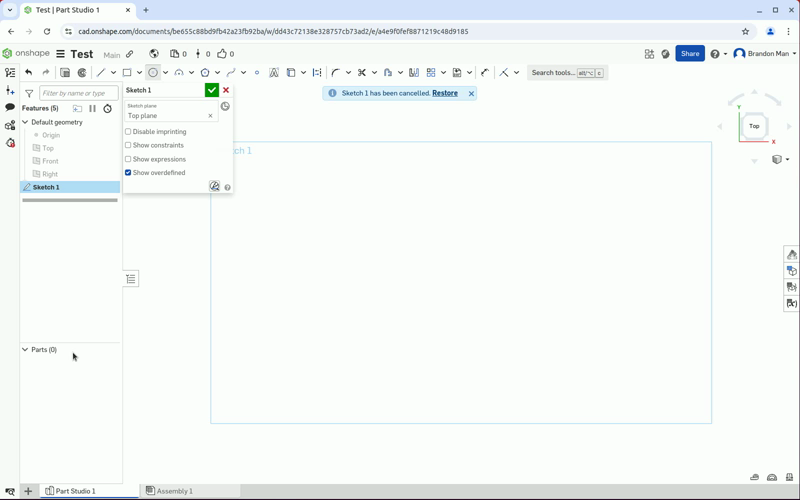
mouse_move(461, 282)
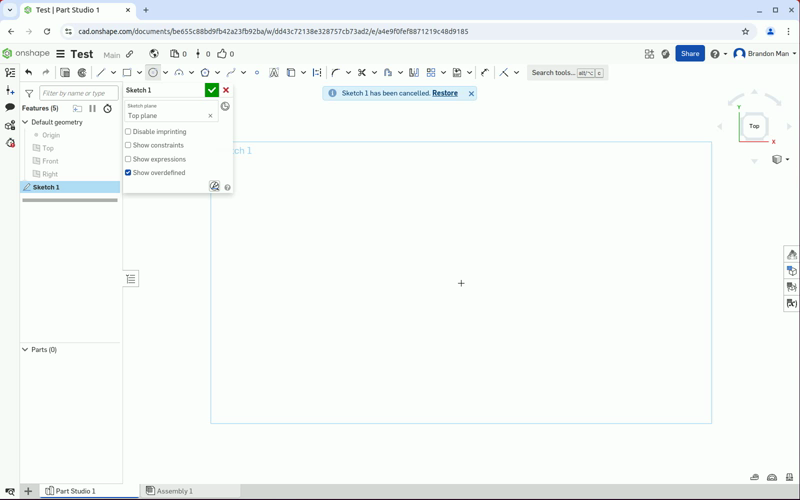
click(461, 282)
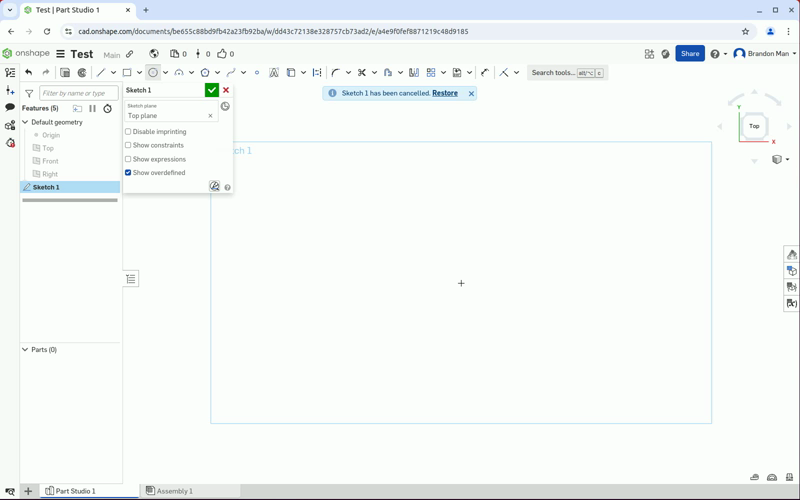
key_up(shift)
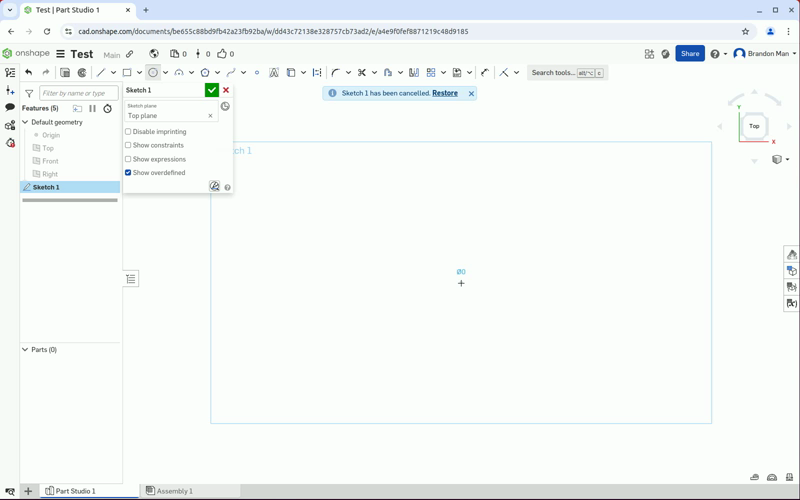
mouse_move(548, 282)
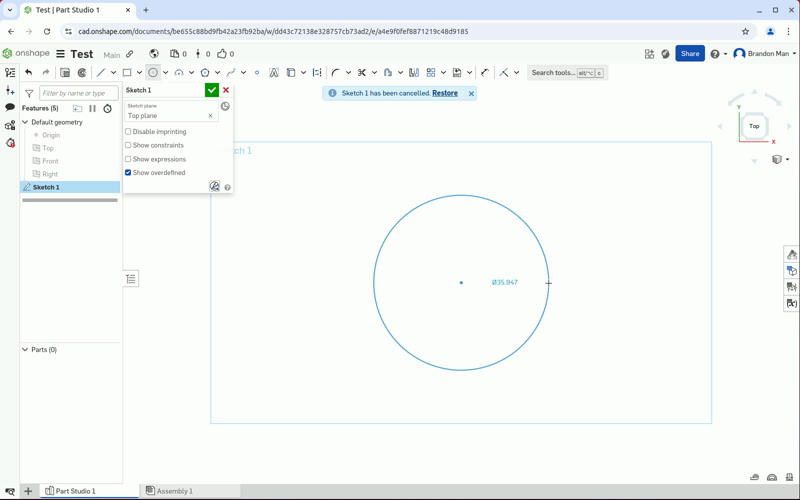
click(548, 282)
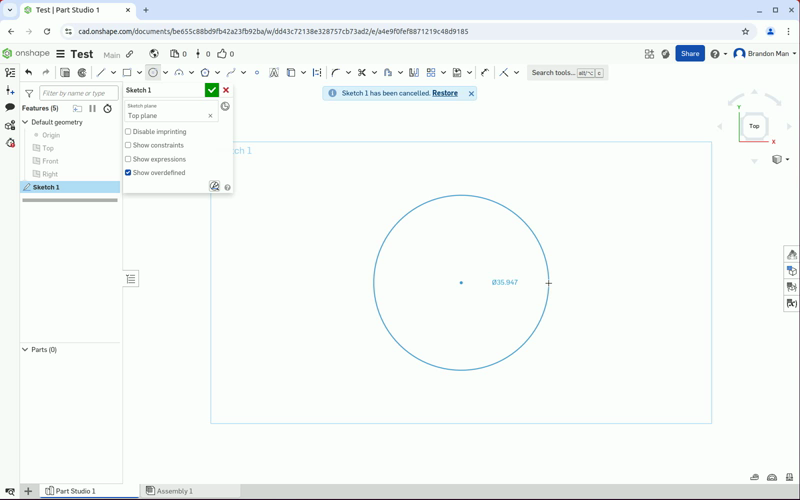
key(esc)
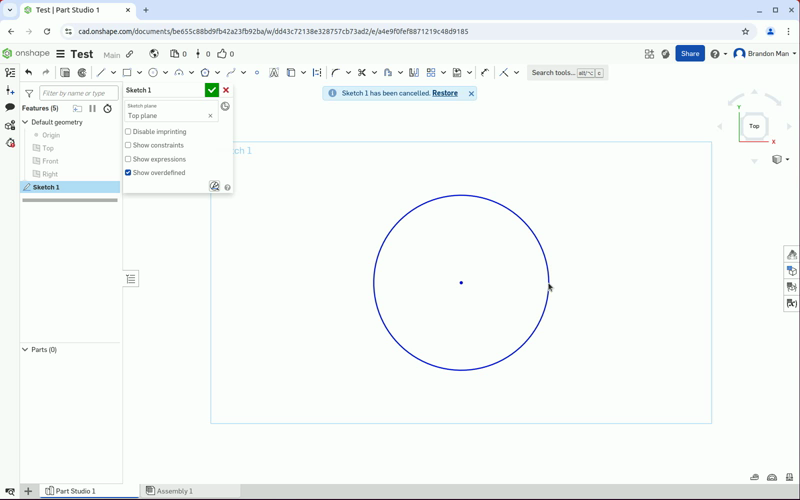
key(c)
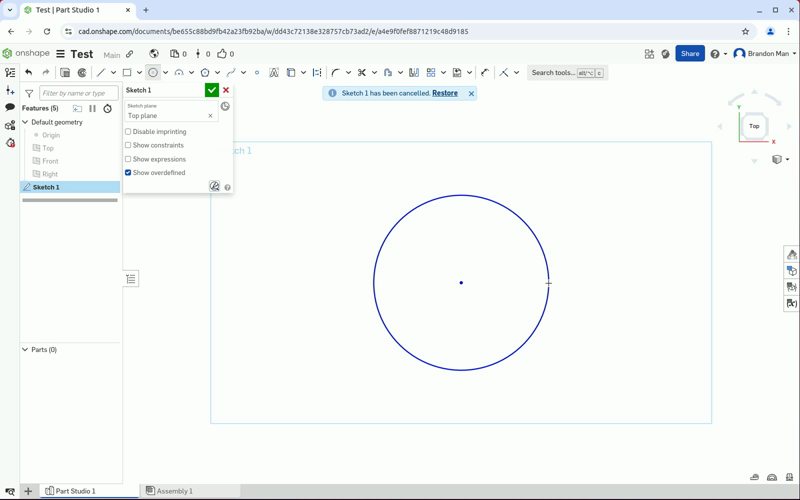
key_down(shift)
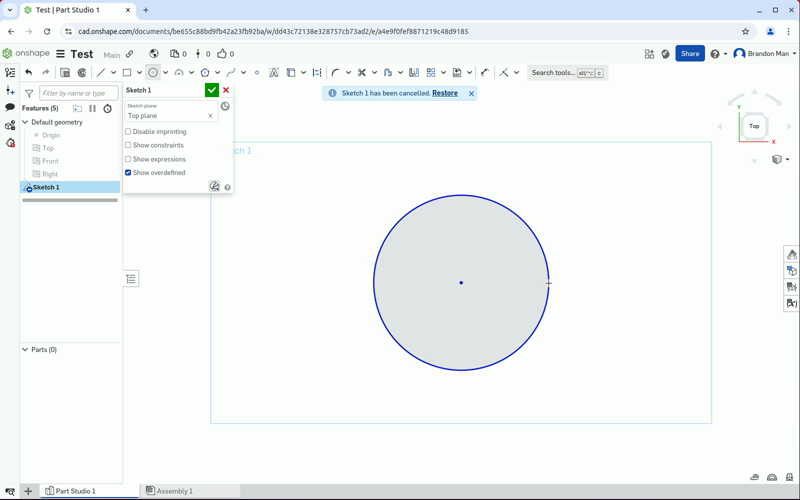
mouse_move(461, 282)
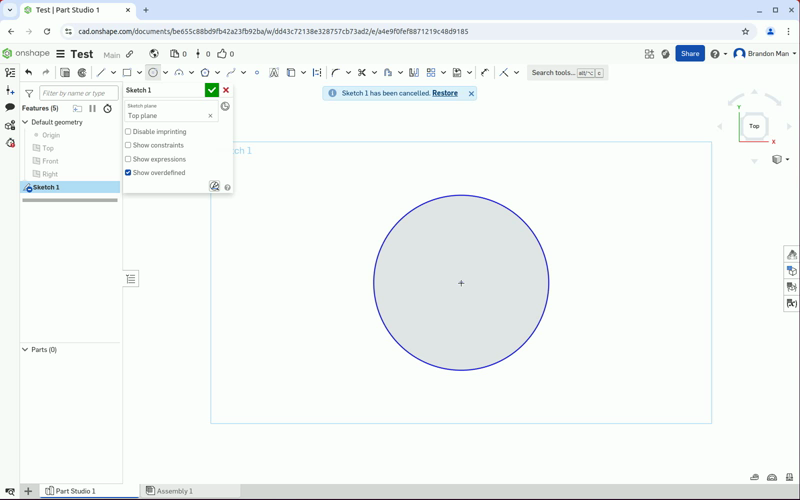
click(461, 282)
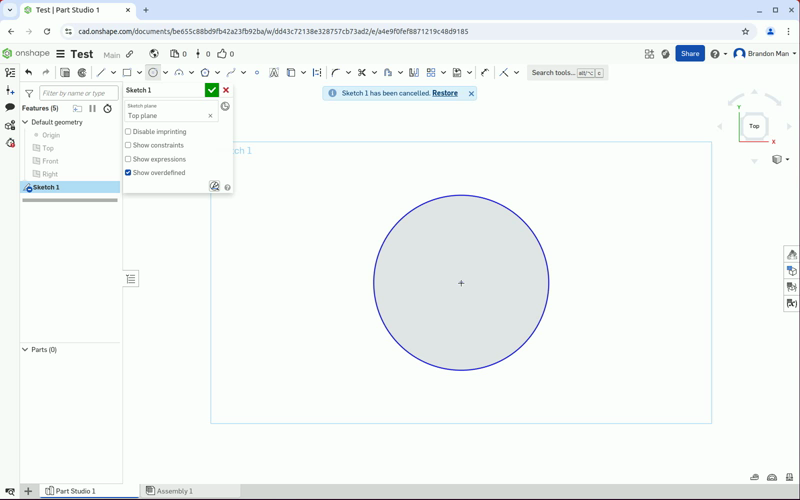
key_up(shift)
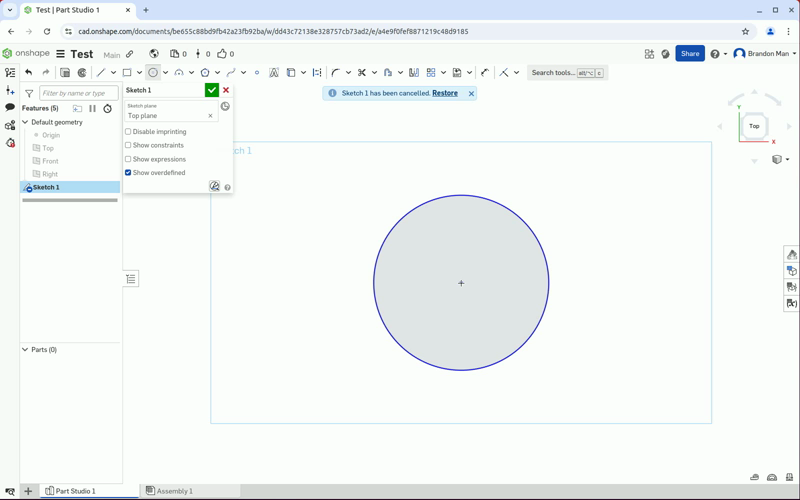
mouse_move(530, 282)
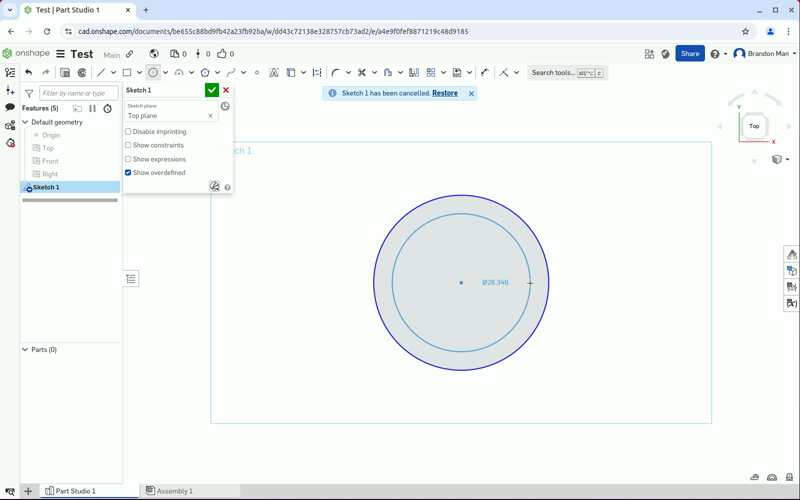
click(530, 282)
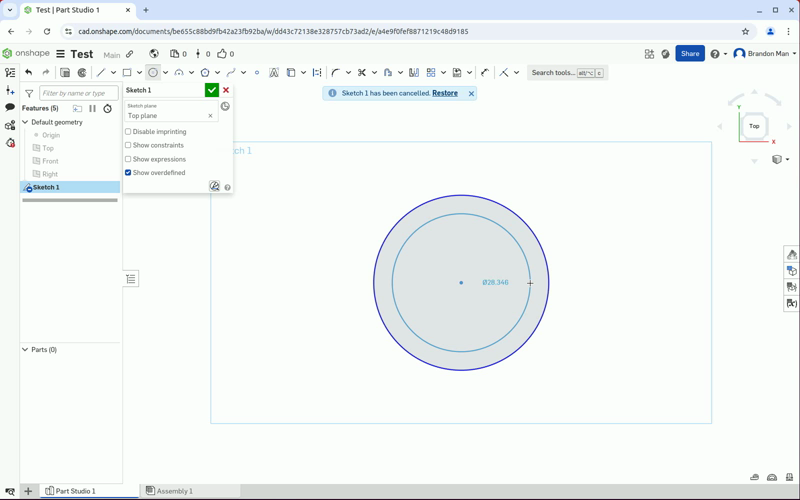
key(esc)
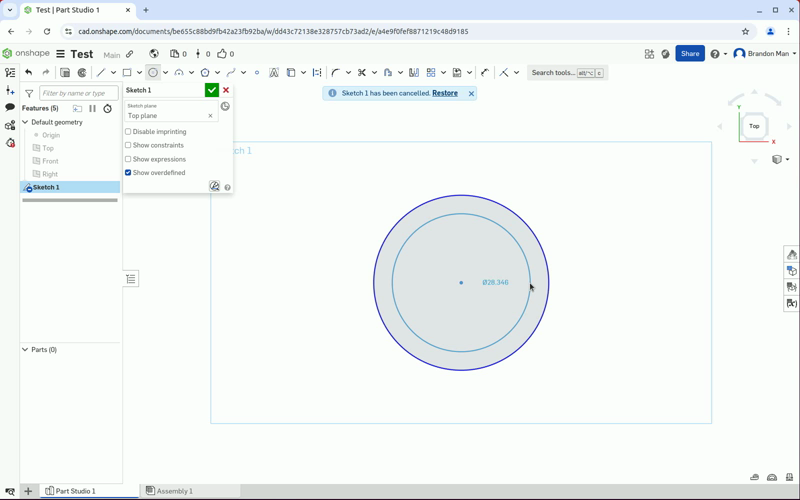
mouse_move(496, 211)
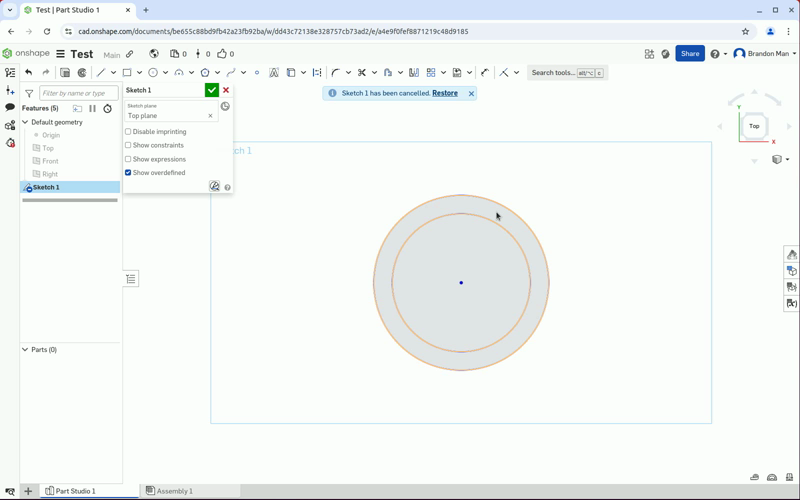
click(496, 211)
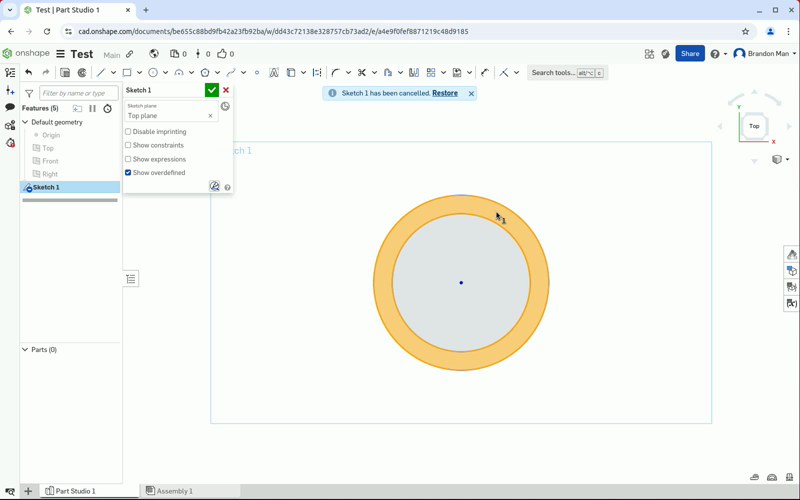
mouse_move(73, 352)
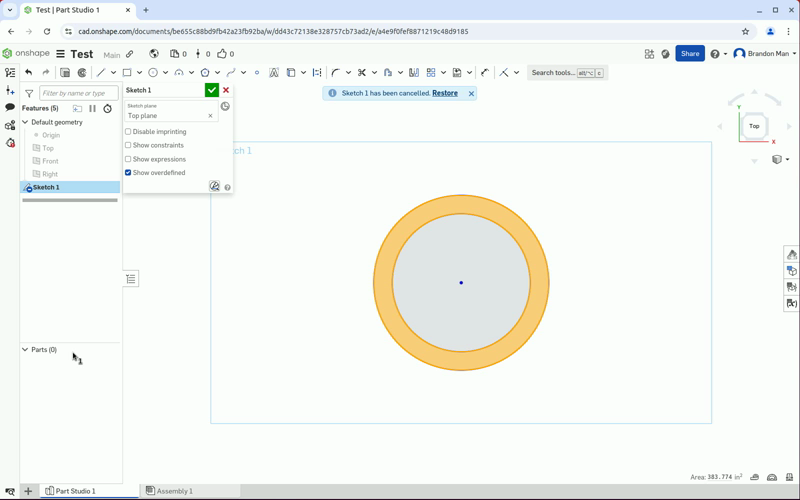
key(shift+y)
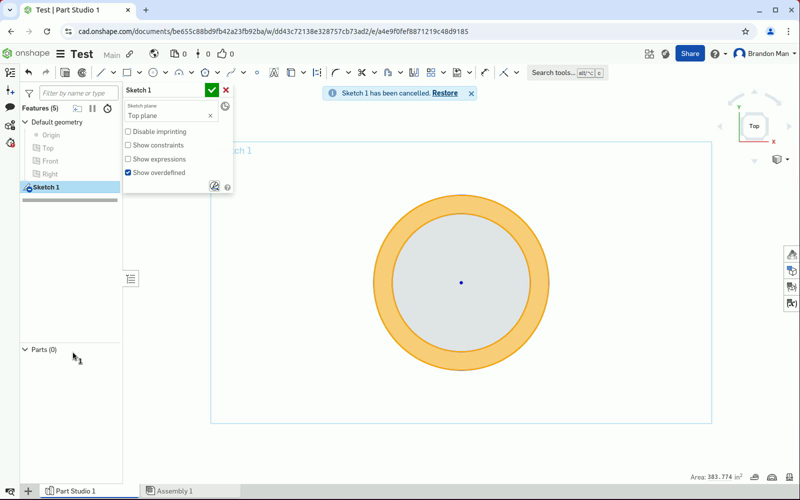
key(shift+e)
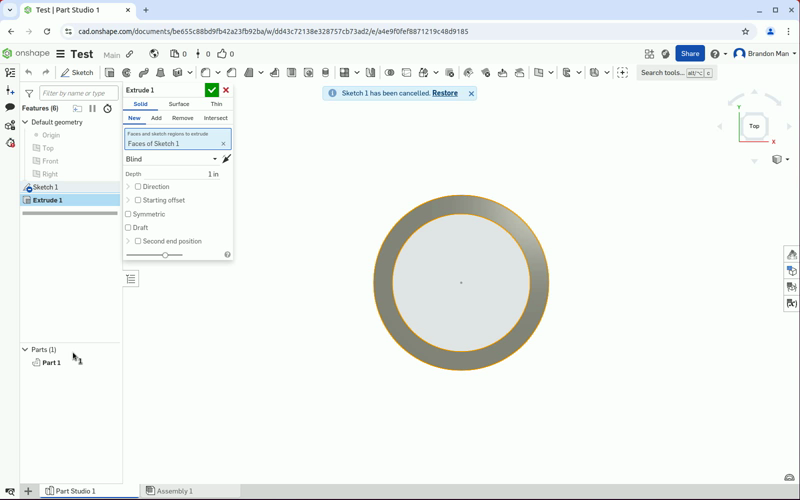
mouse_move(143, 106)
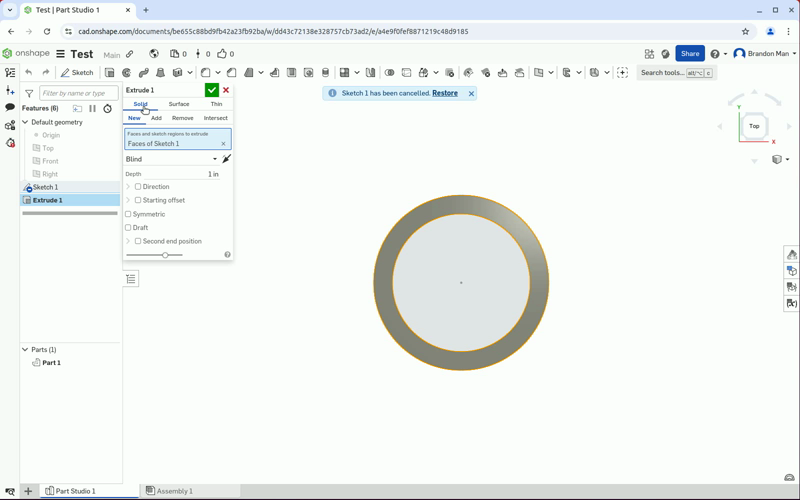
click(143, 106)
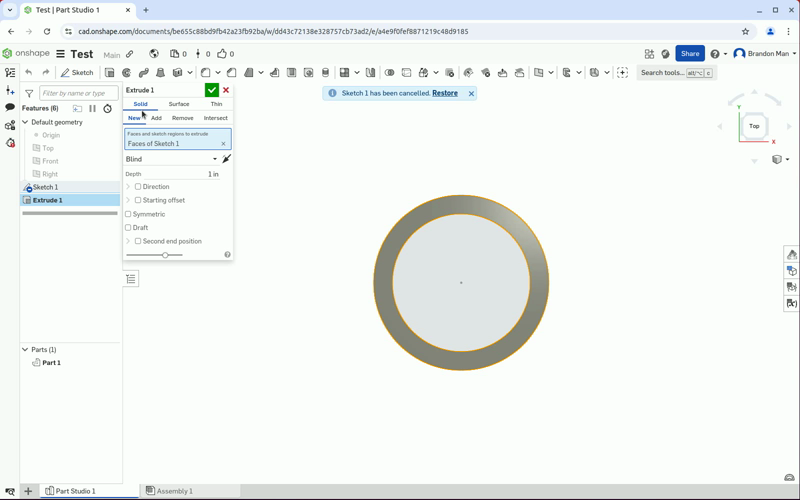
mouse_move(137, 120)
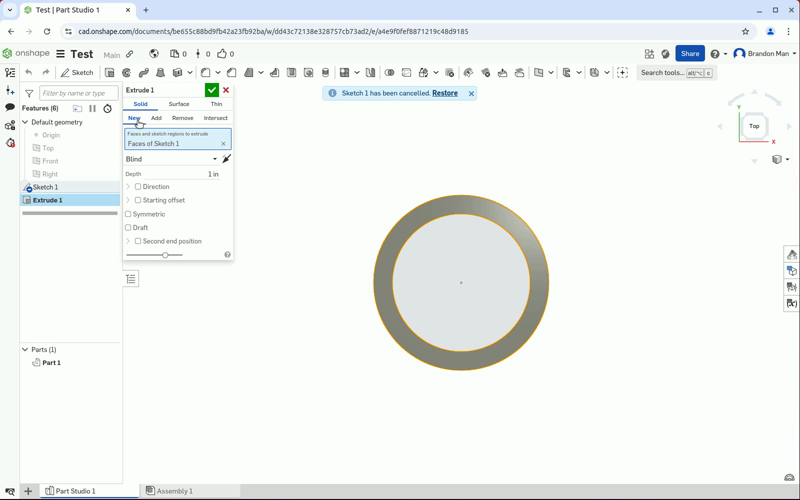
click(137, 120)
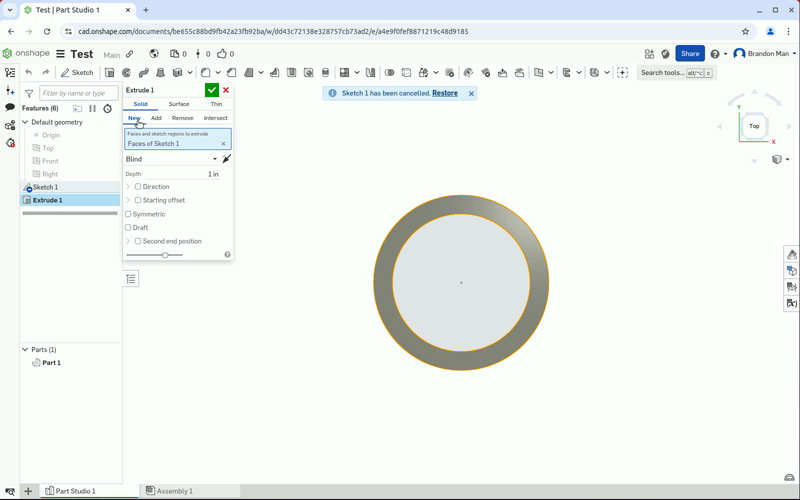
key(tab, 4)
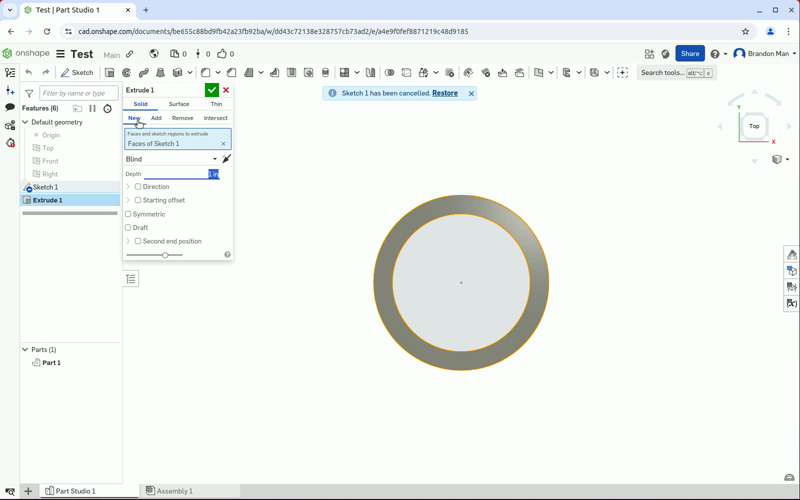
text(5.536)
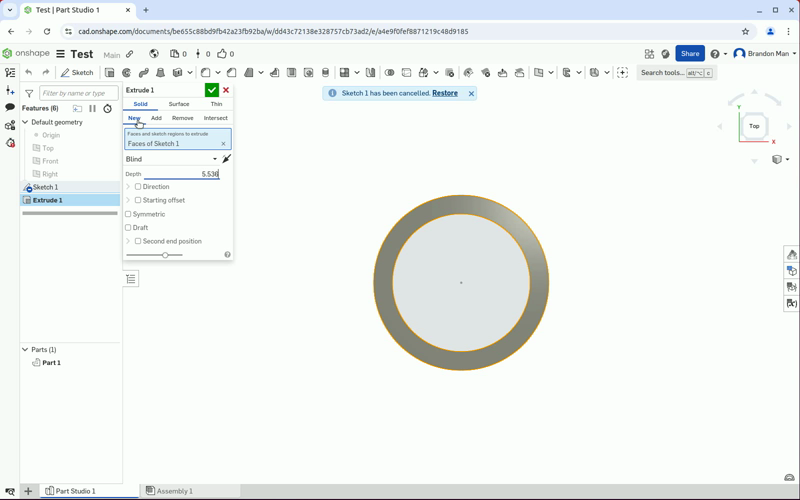
key(enter)
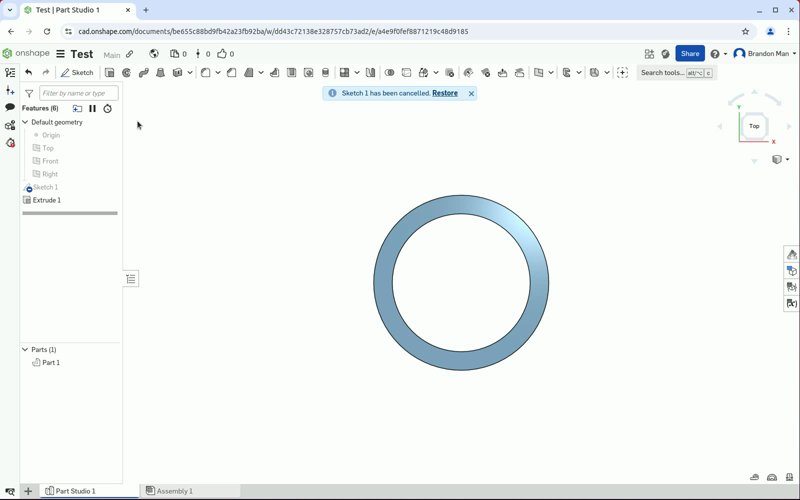
key(shift+h)
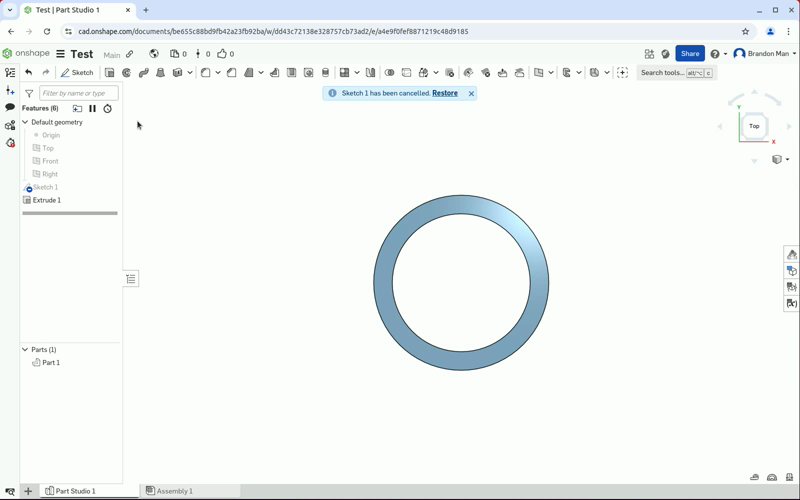
key(shift+h)
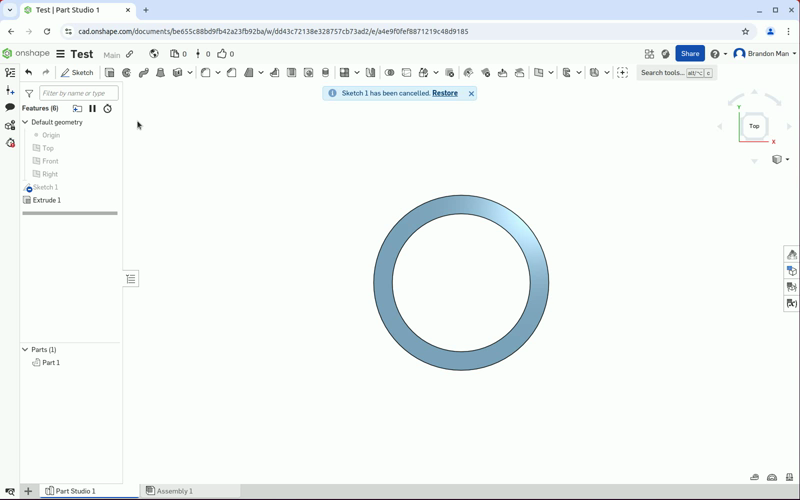
mouse_move(73, 189)
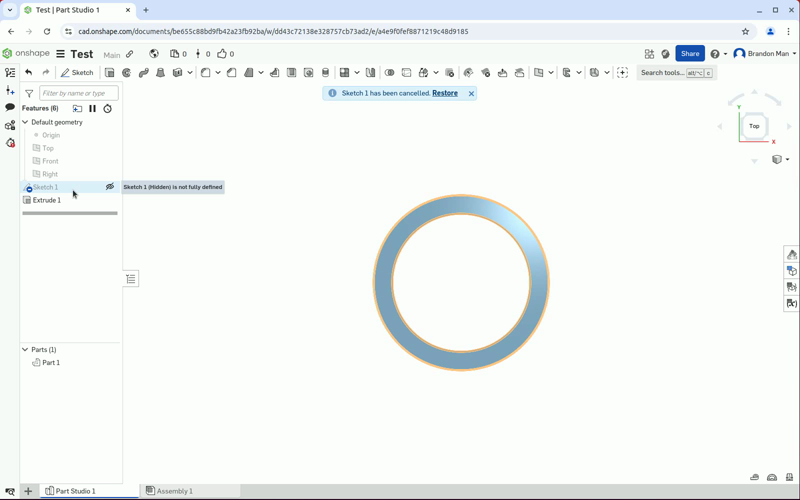
click(73, 189)
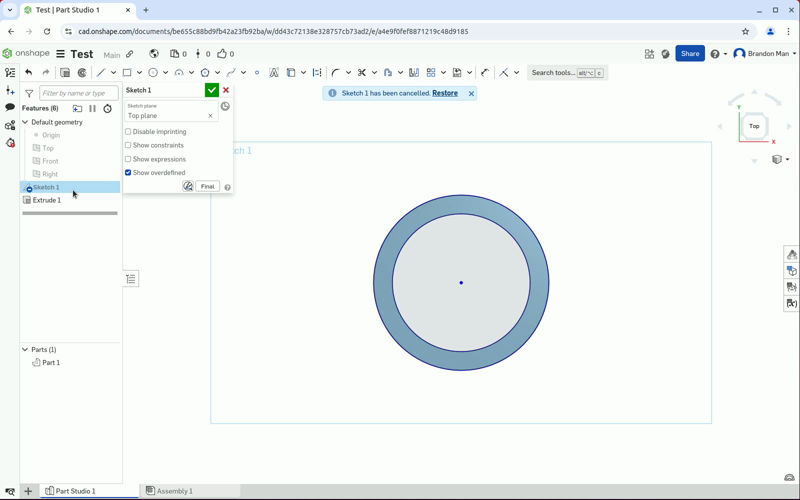
mouse_move(229, 92)
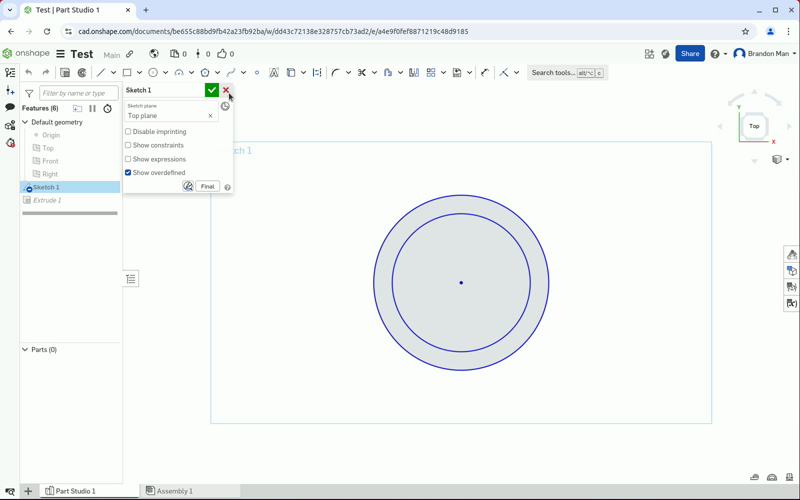
click(229, 92)
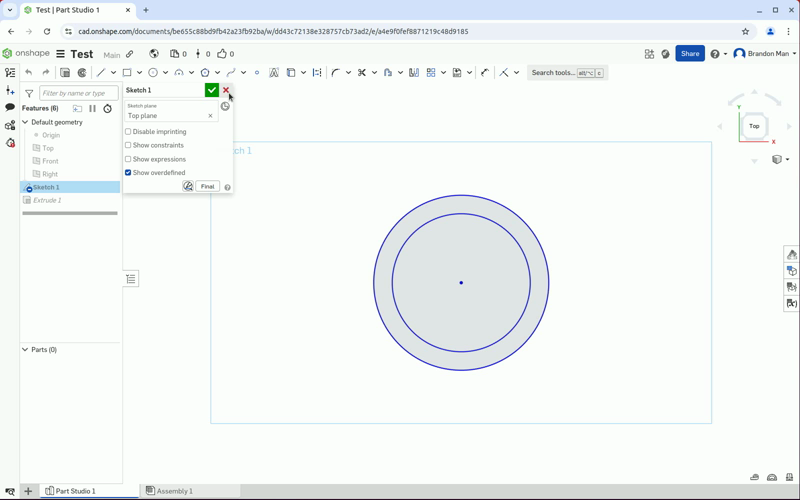
key(shift+s)
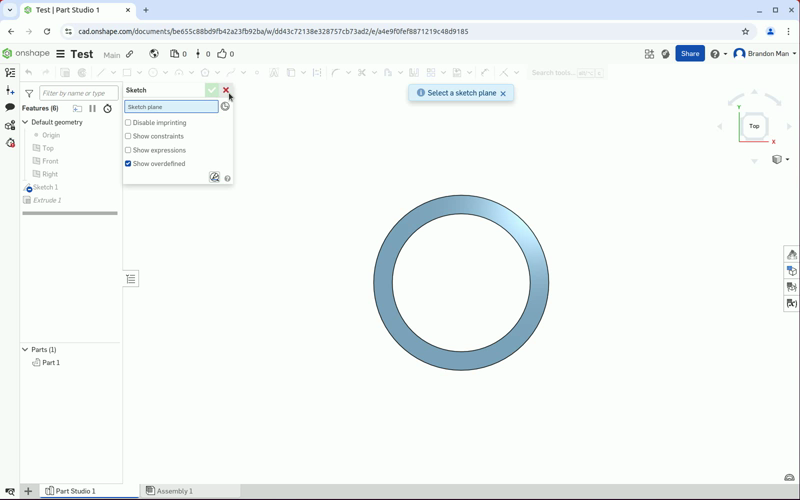
mouse_move(73, 150)
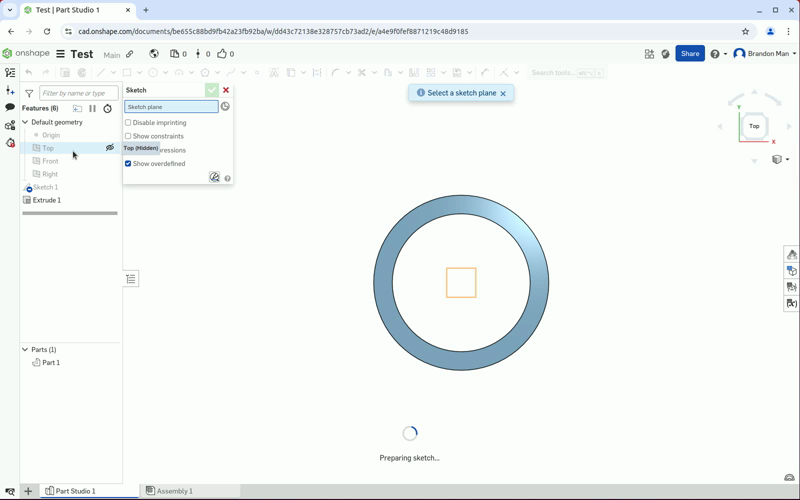
click(73, 150)
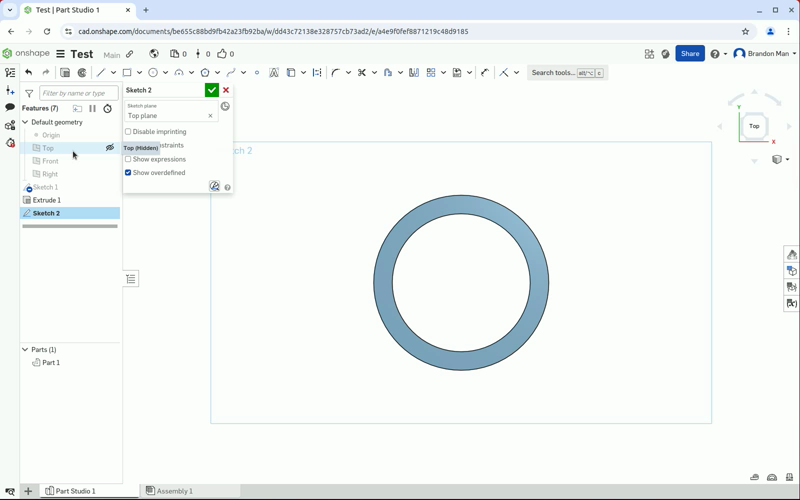
mouse_move(73, 352)
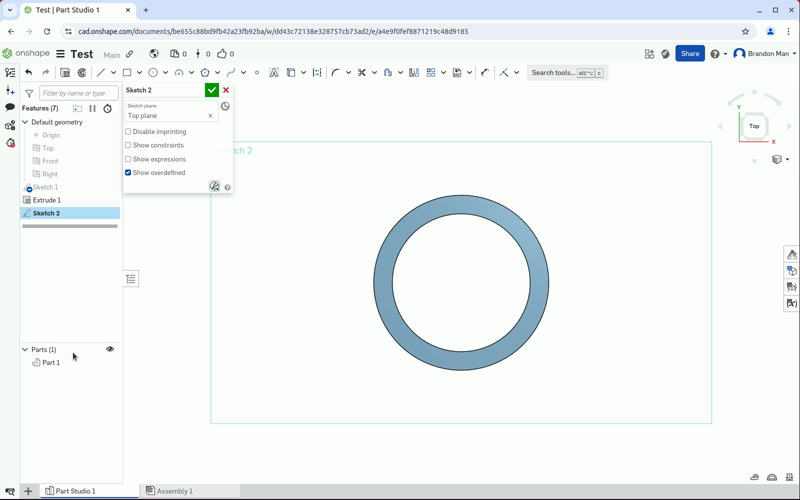
key(y)
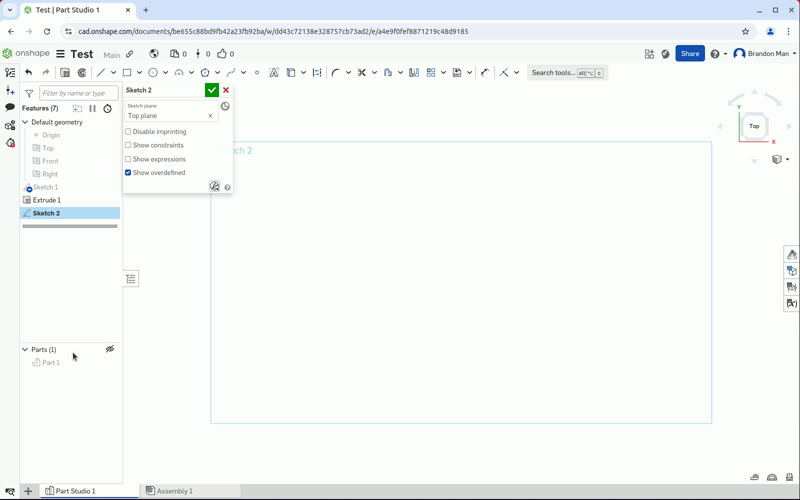
key(c)
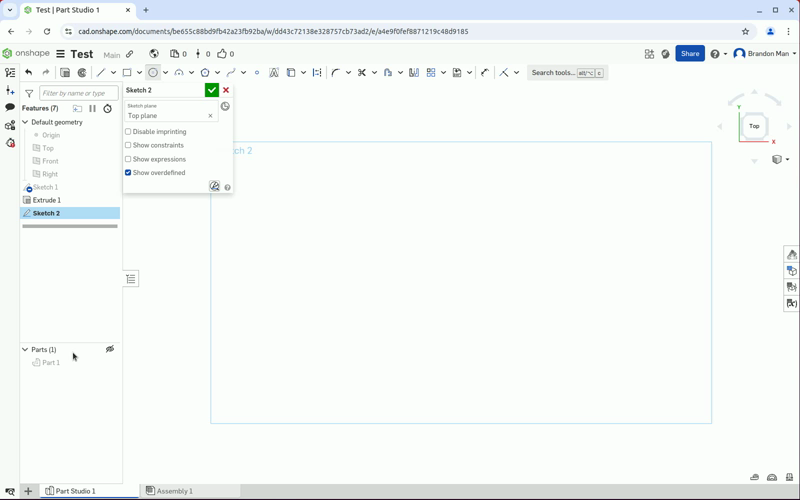
key_down(shift)
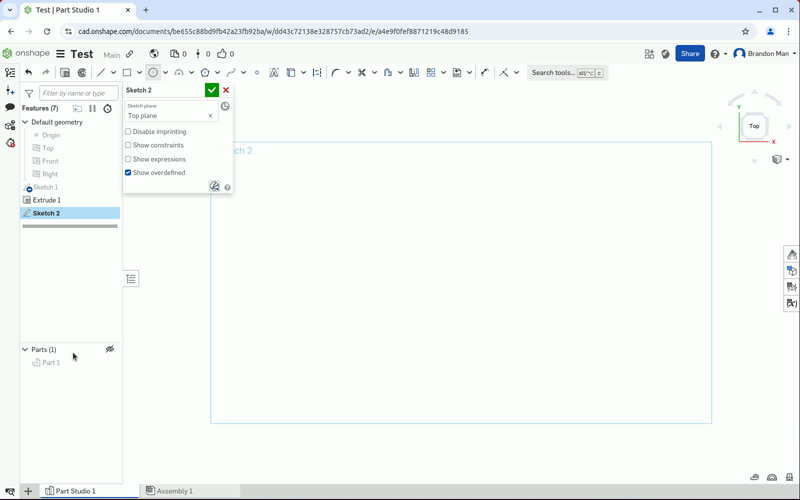
mouse_move(461, 282)
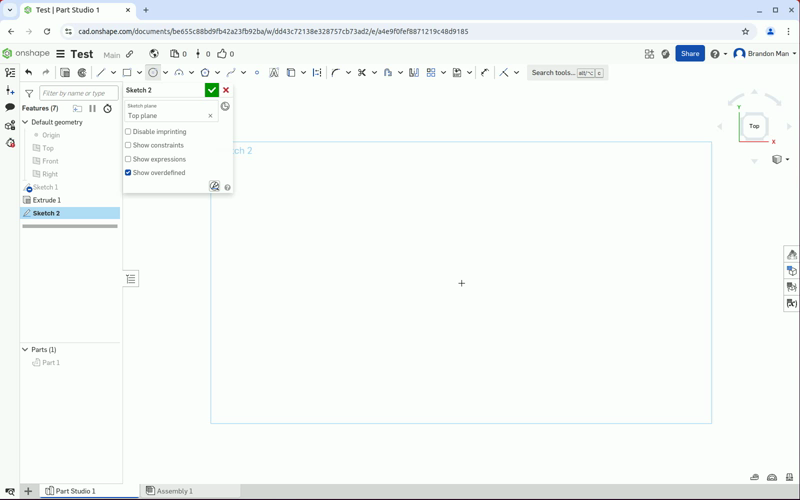
click(461, 282)
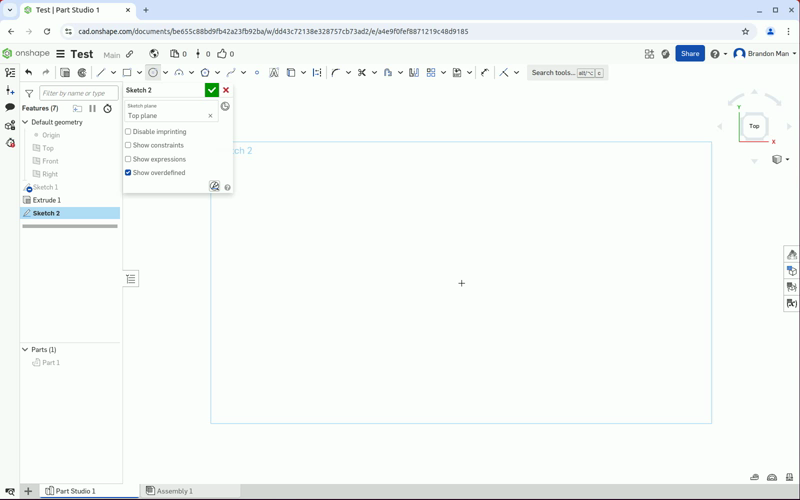
key_up(shift)
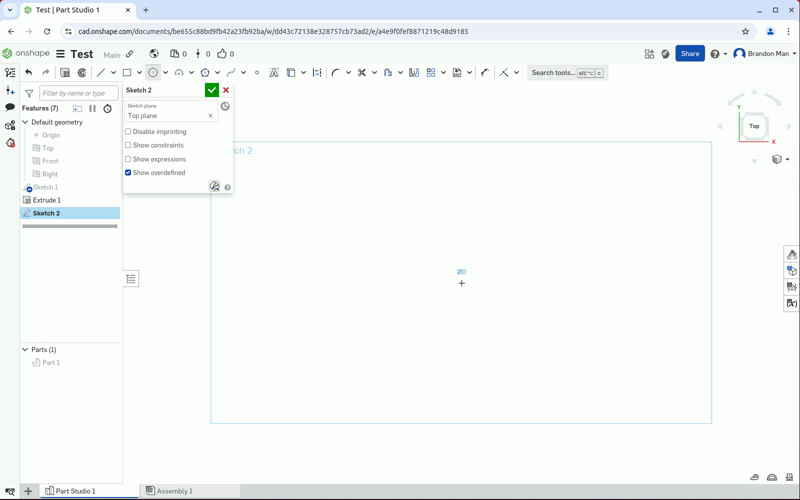
mouse_move(555, 282)
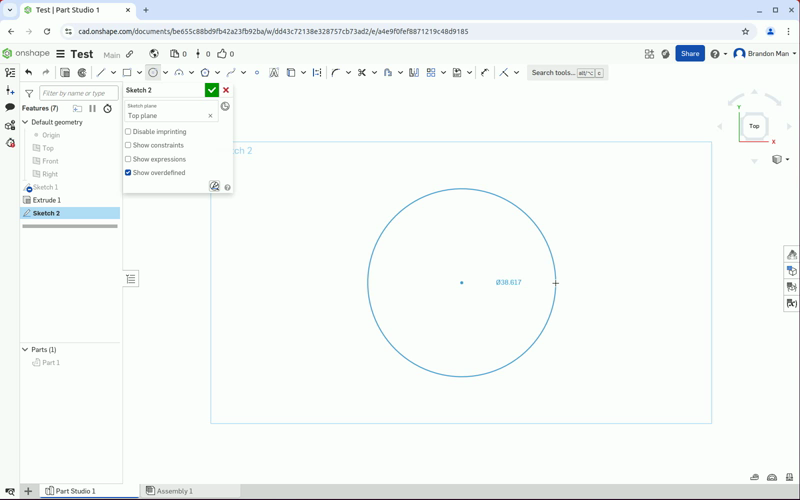
click(555, 282)
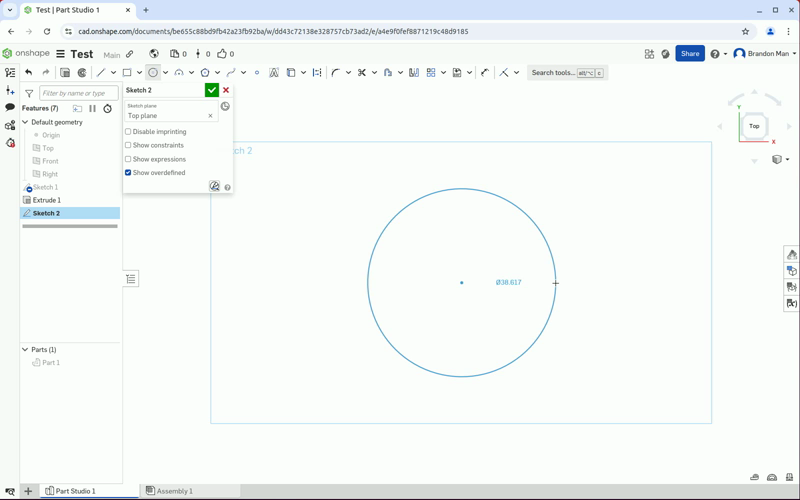
key(esc)
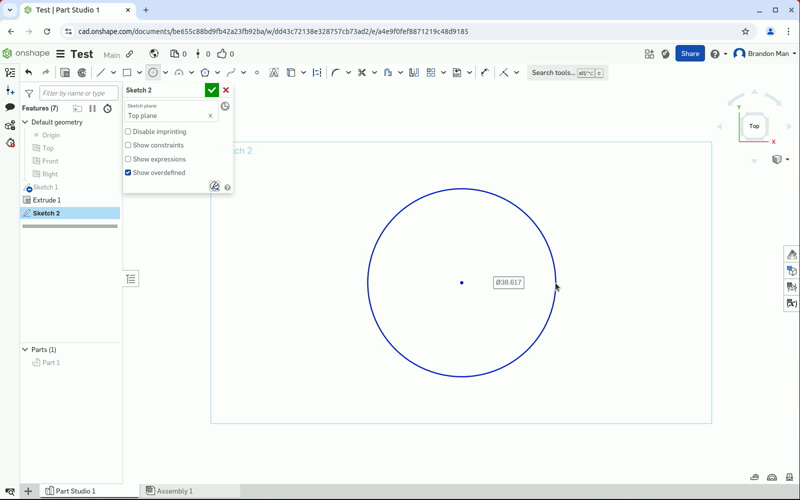
key(c)
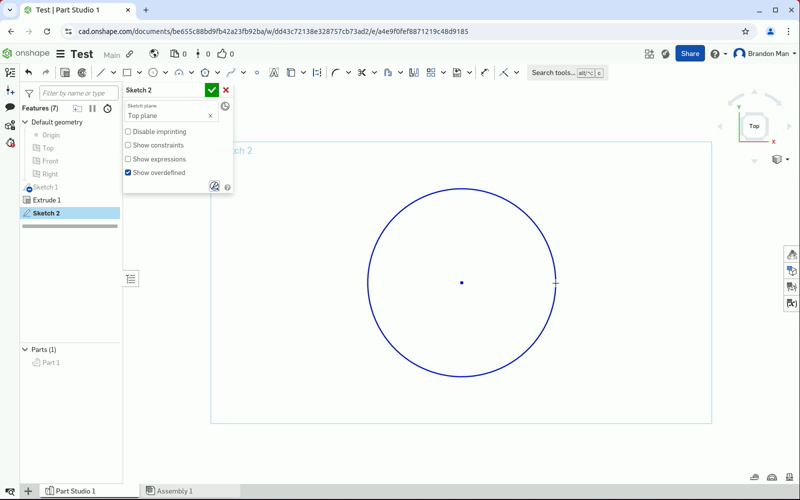
key_down(shift)
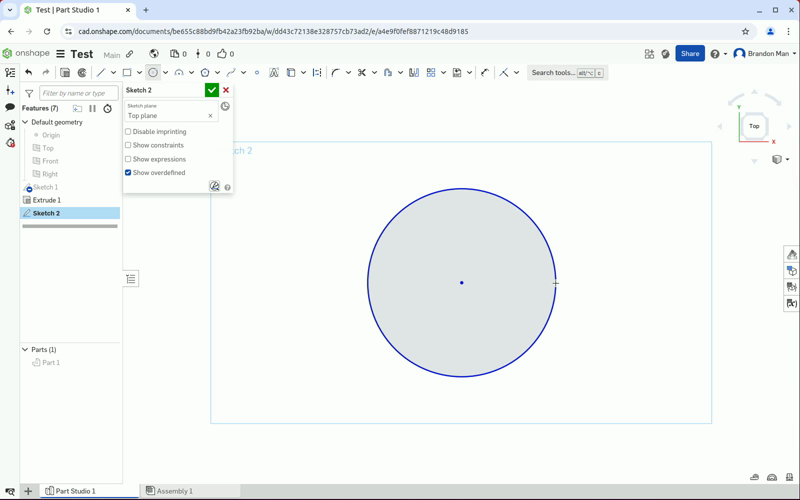
mouse_move(461, 282)
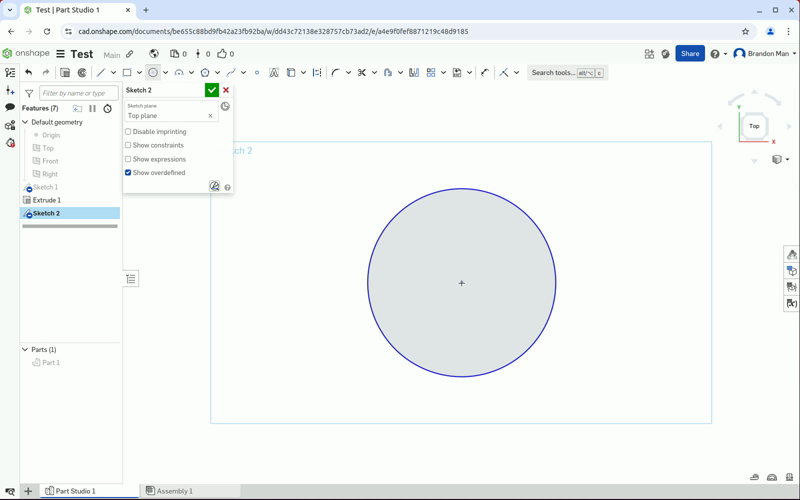
click(461, 282)
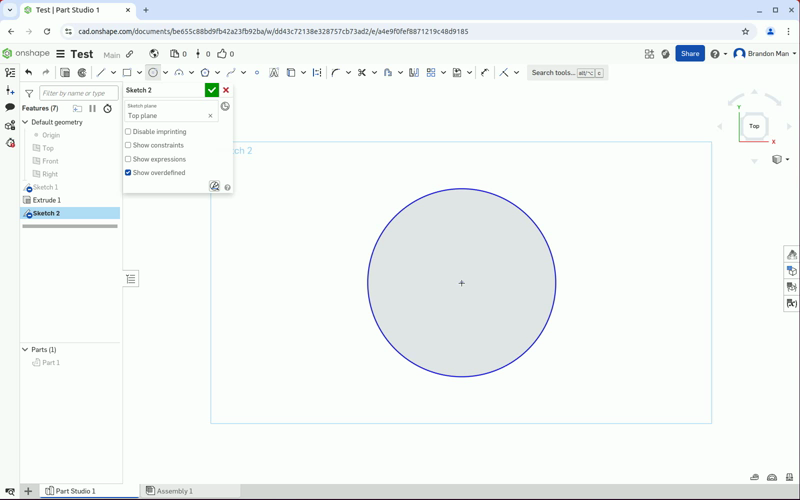
key_up(shift)
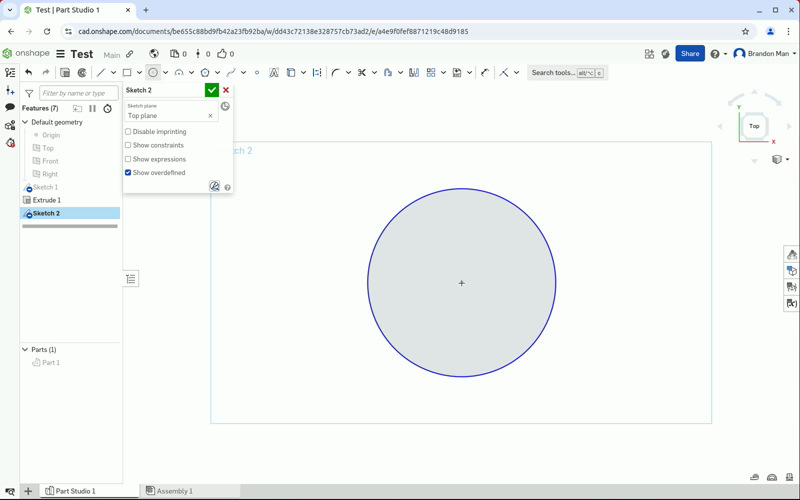
mouse_move(547, 282)
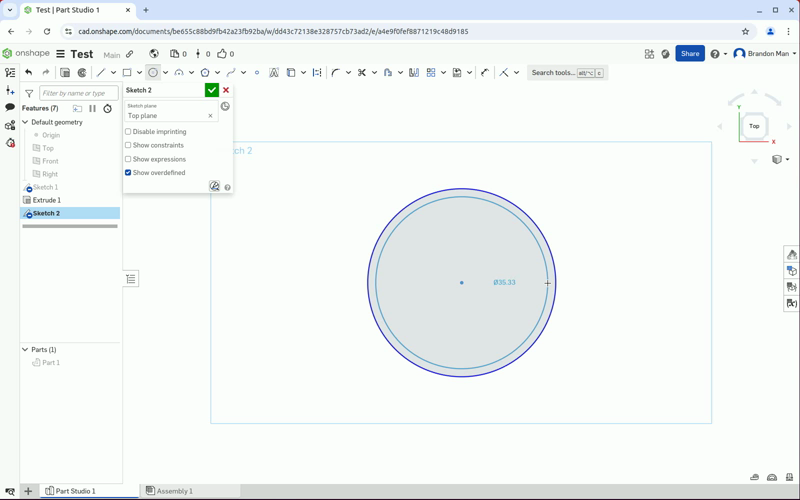
click(547, 282)
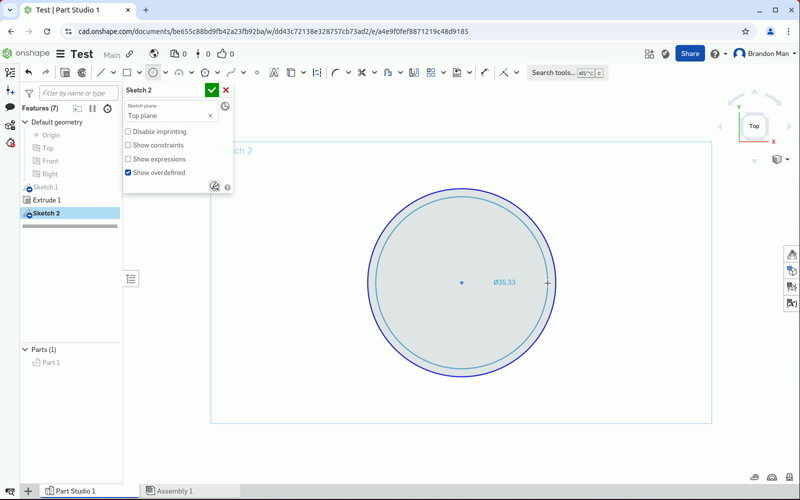
key(esc)
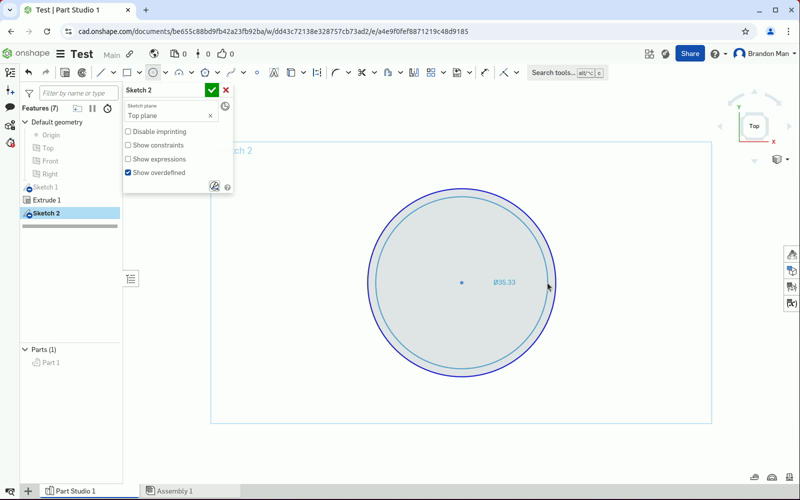
mouse_move(505, 205)
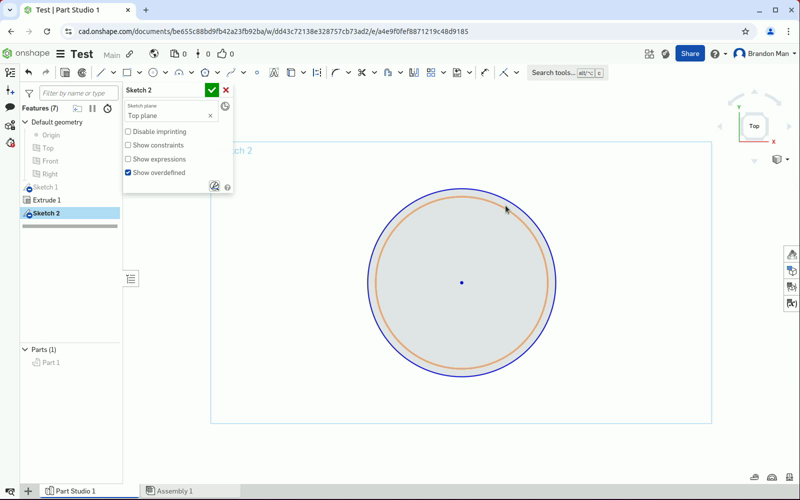
click(505, 205)
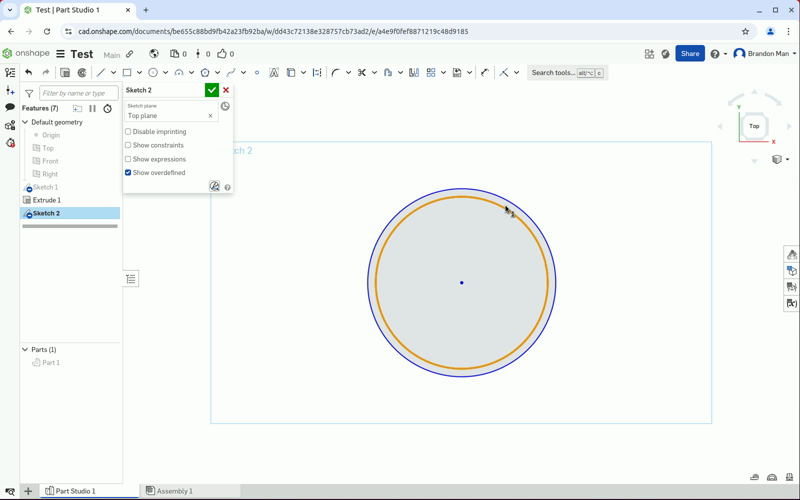
mouse_move(73, 352)
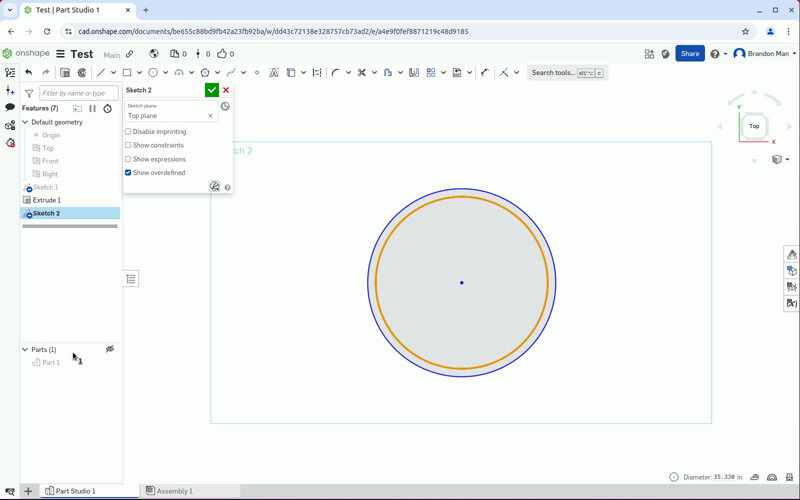
key(shift+y)
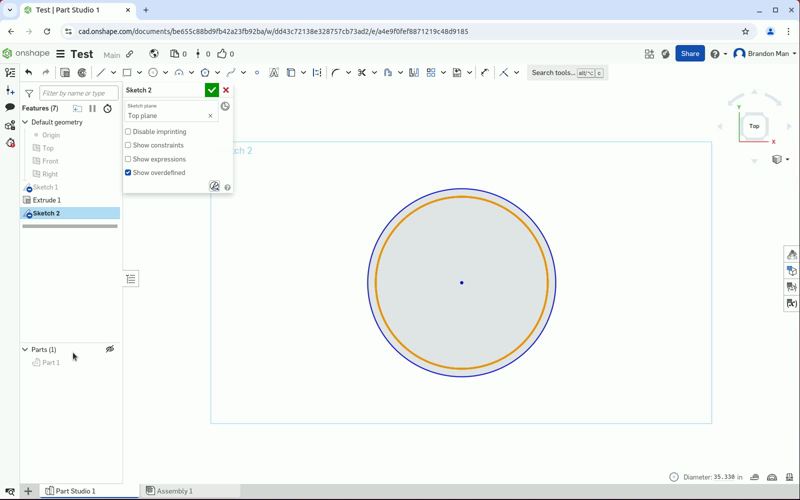
key(shift+e)
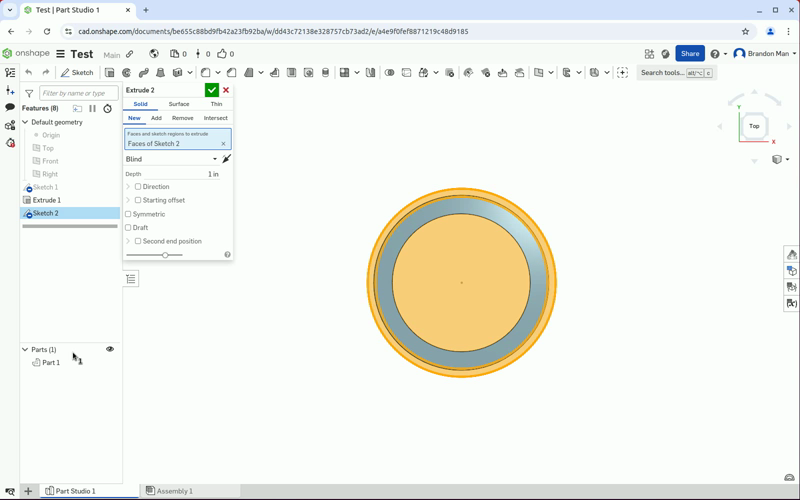
mouse_move(143, 106)
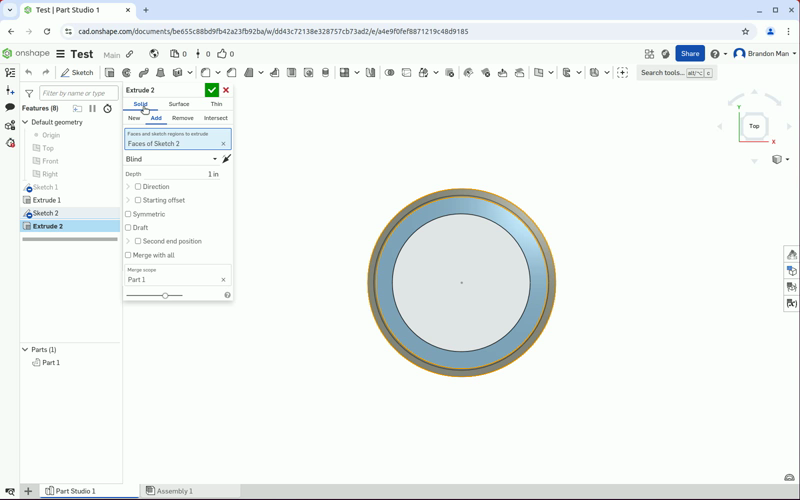
click(143, 106)
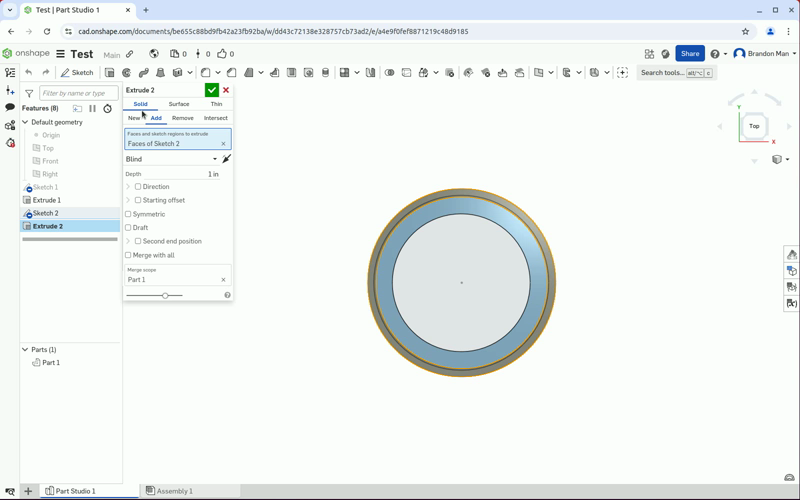
mouse_move(137, 120)
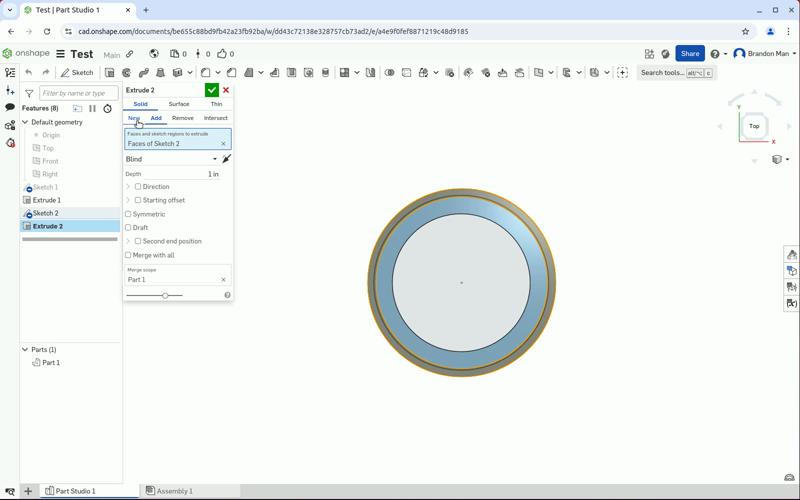
click(137, 120)
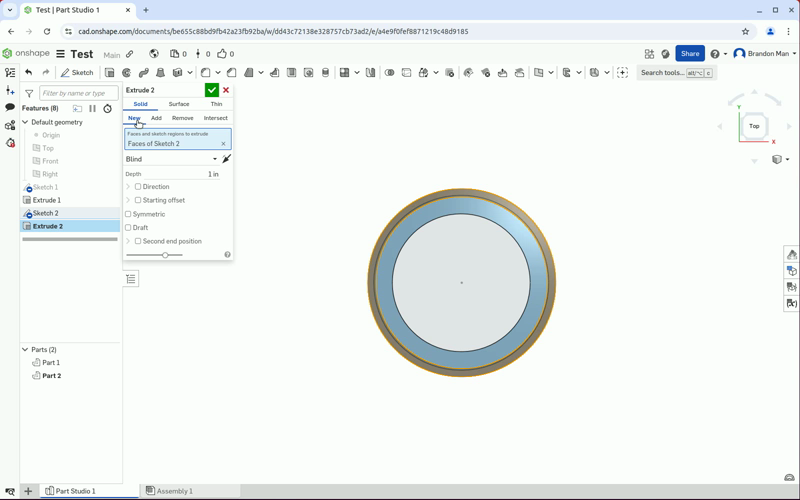
key(tab, 4)
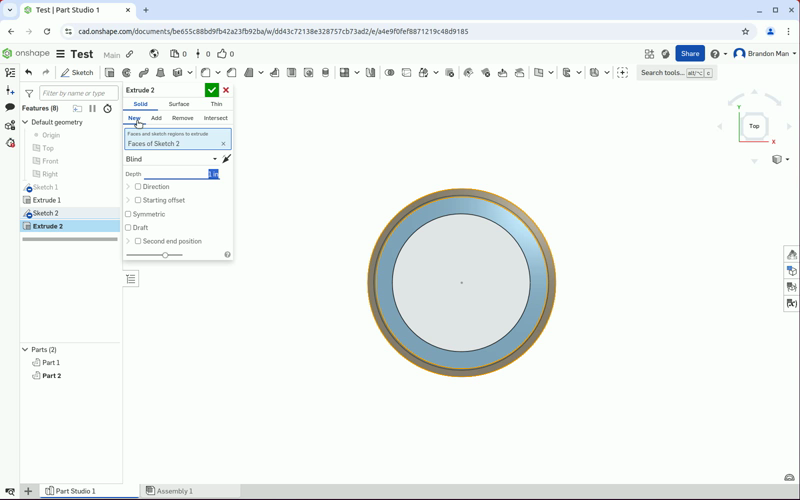
text(4.574)
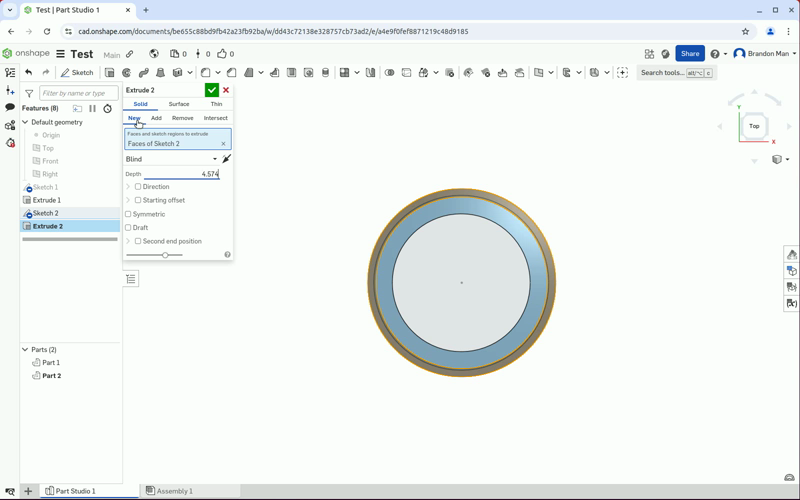
key(enter)
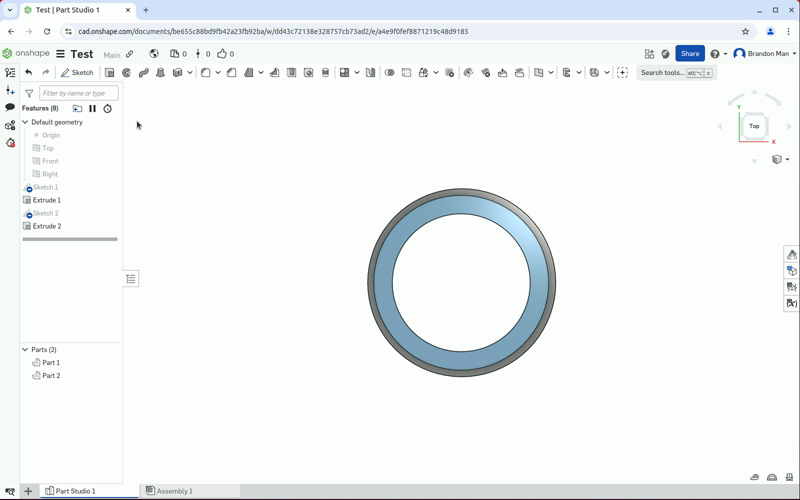
key(shift+h)
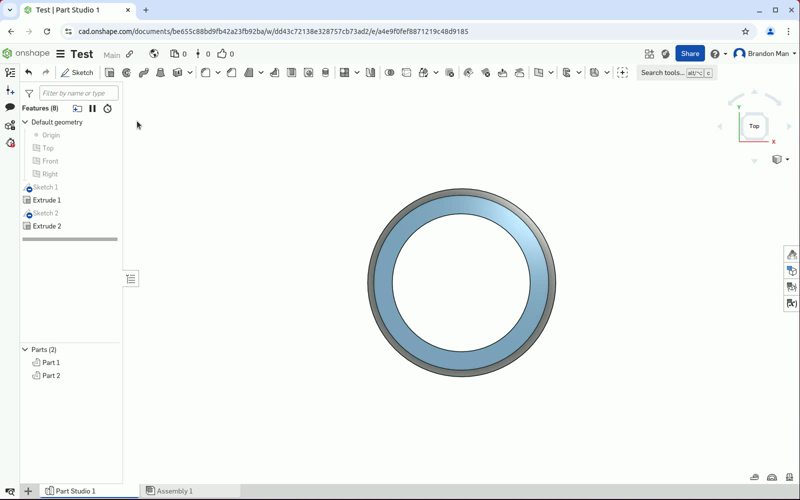
key(shift+h)
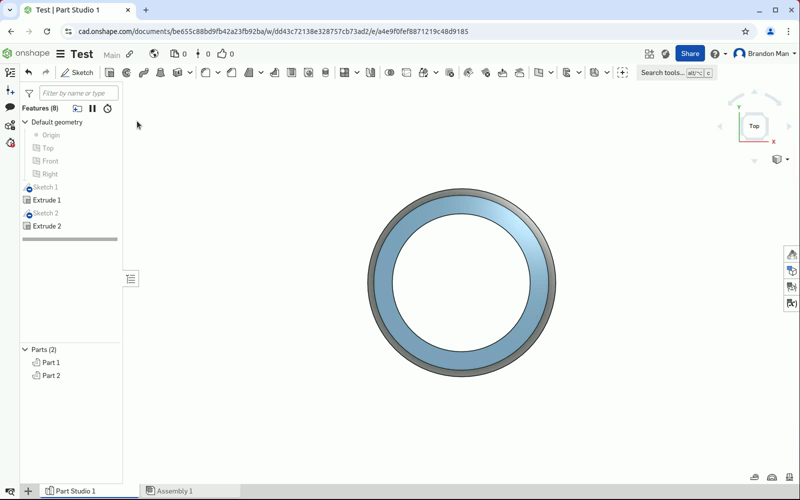
mouse_move(73, 189)
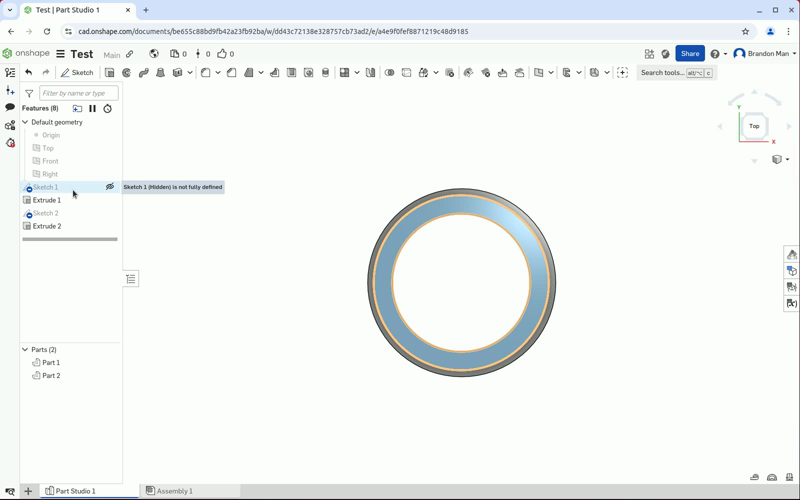
click(73, 189)
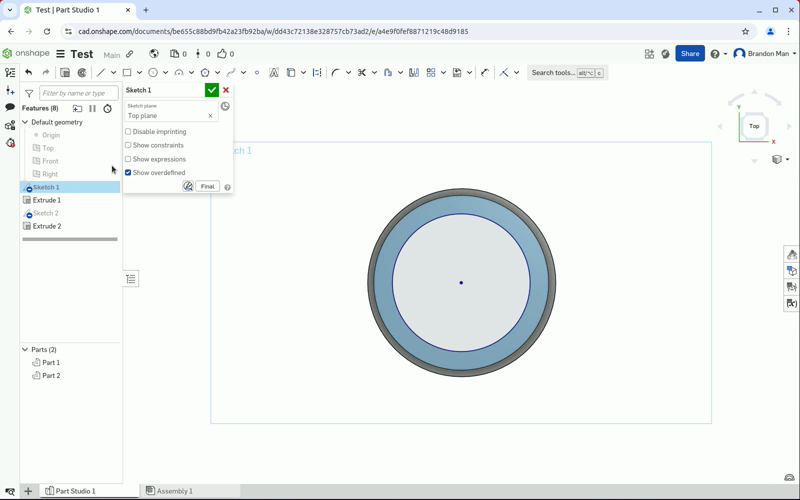
mouse_move(229, 92)
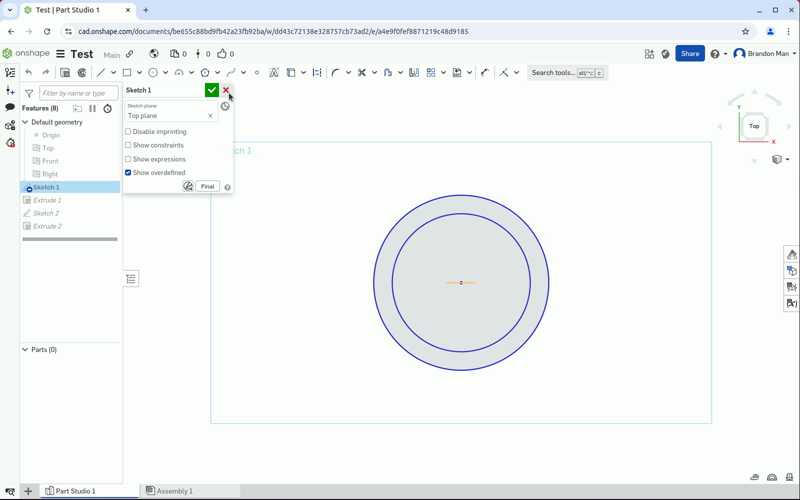
click(229, 92)
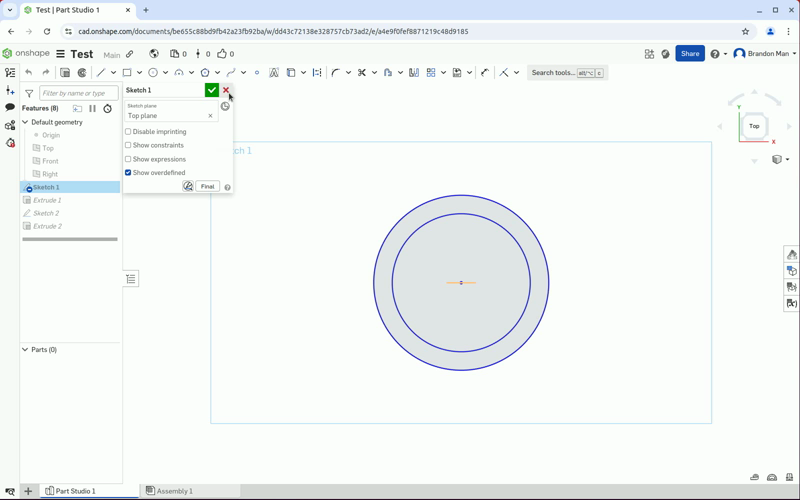
key(shift+s)
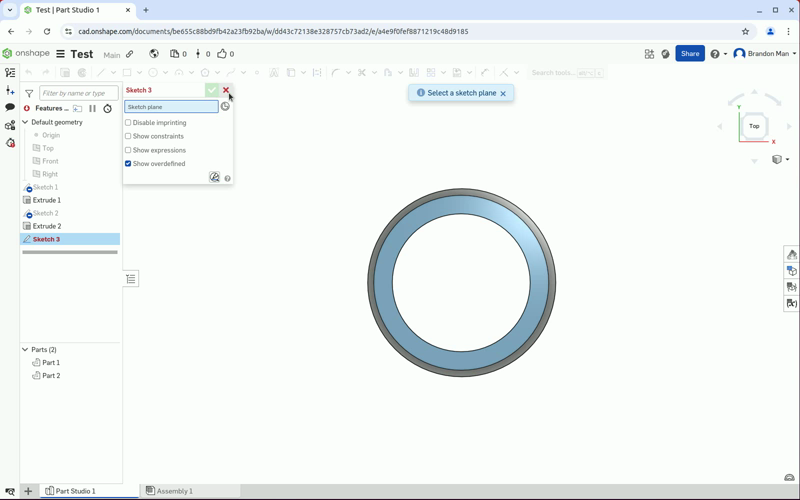
mouse_move(73, 150)
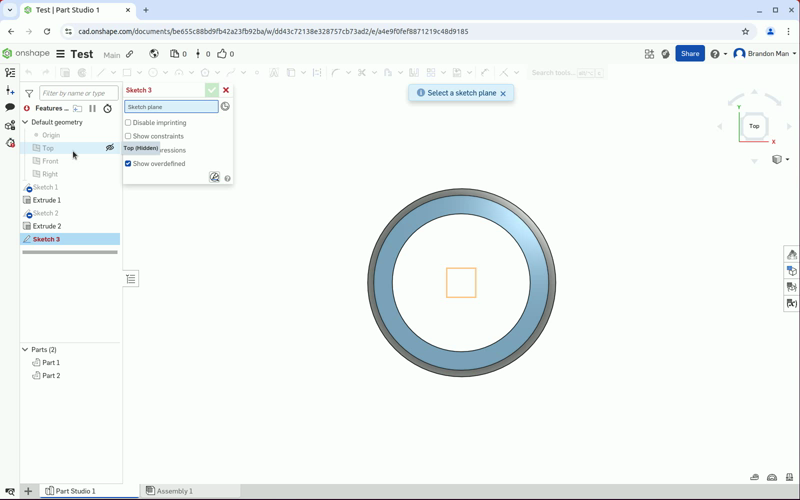
click(73, 150)
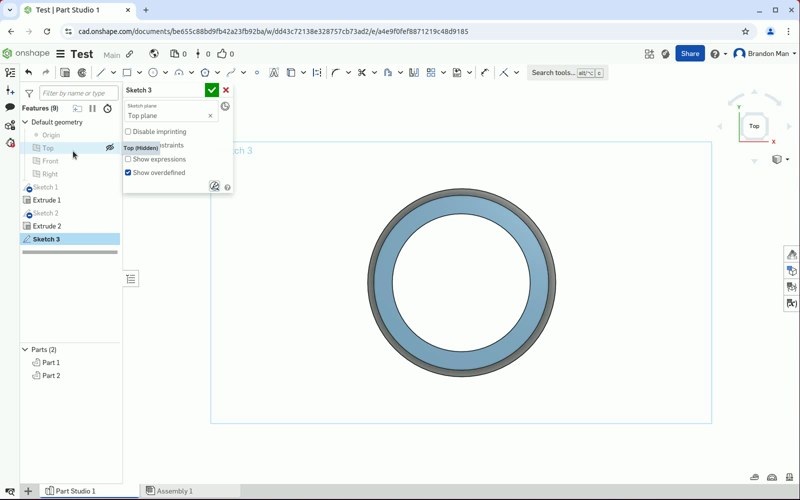
mouse_move(73, 352)
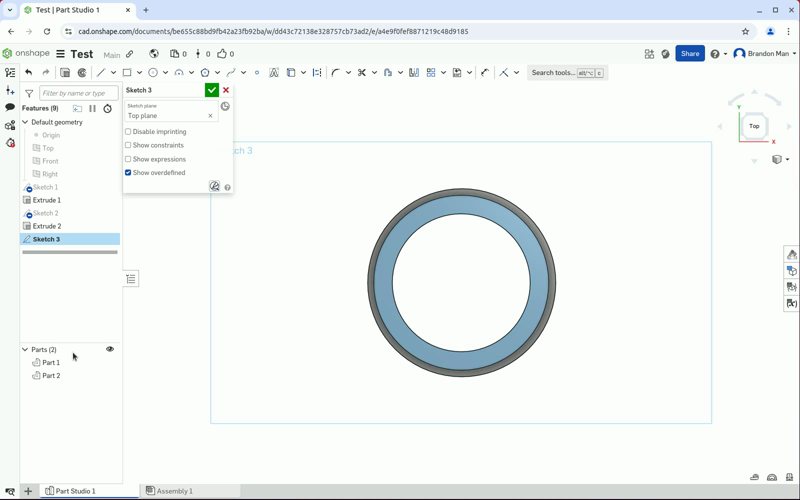
key(y)
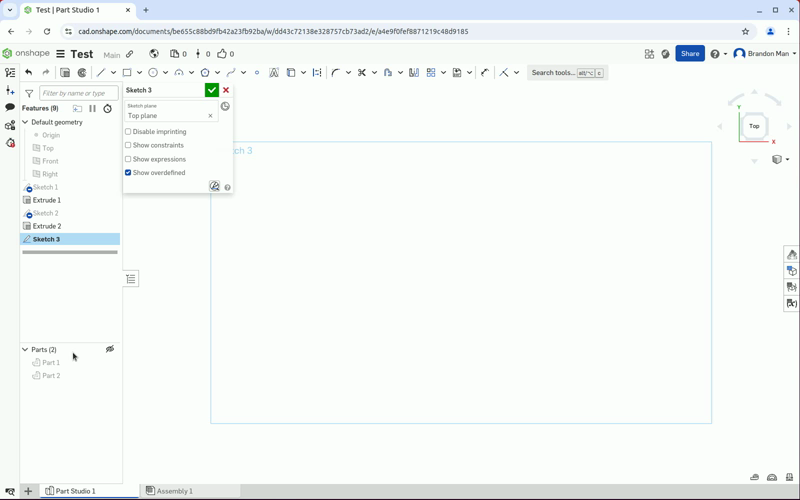
key(c)
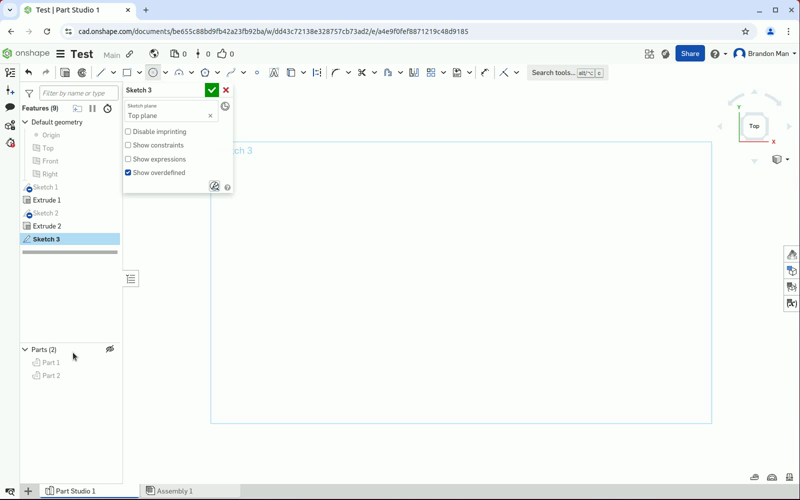
key_down(shift)
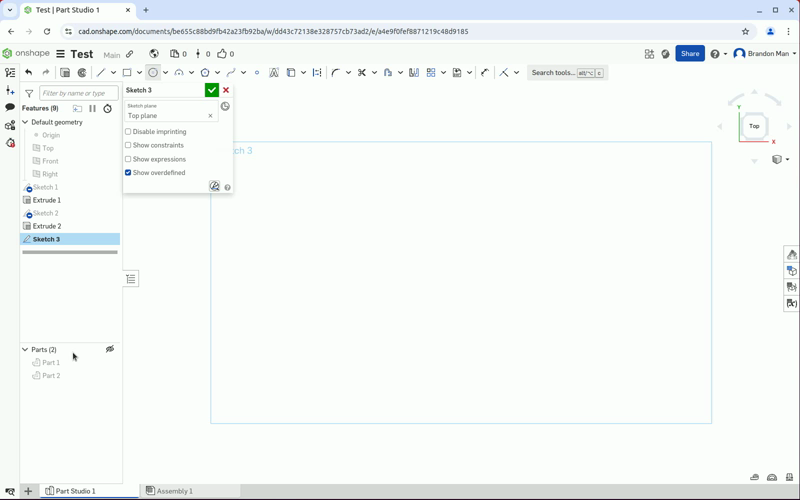
mouse_move(461, 282)
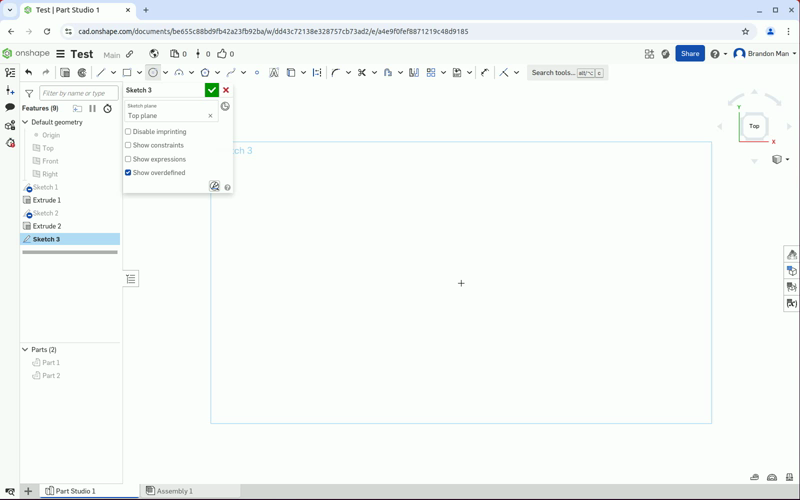
click(461, 282)
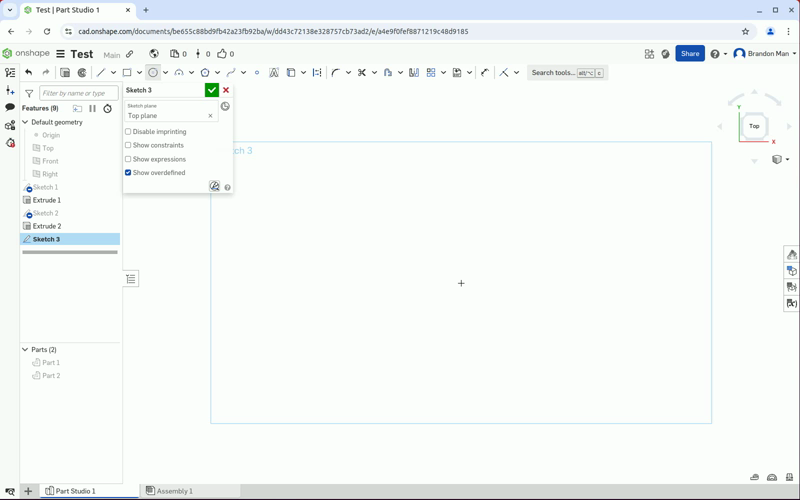
key_up(shift)
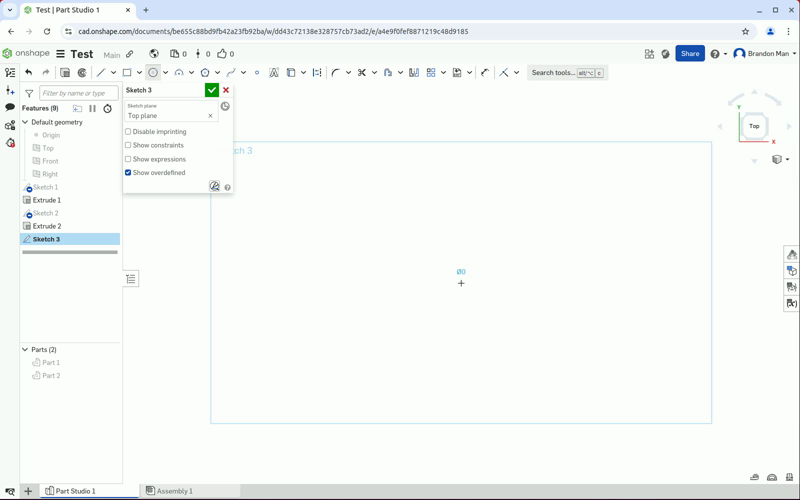
mouse_move(574, 282)
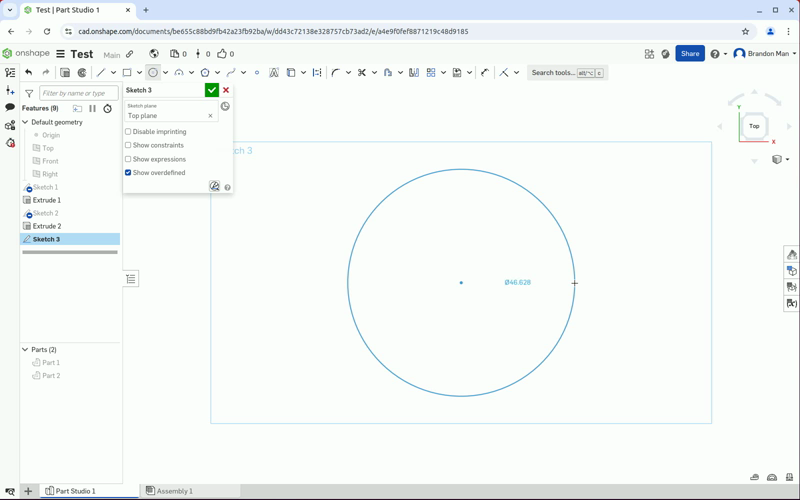
click(574, 282)
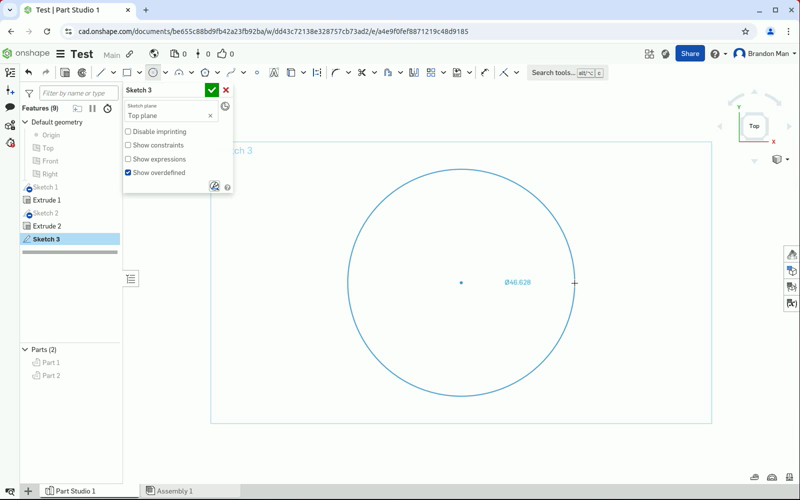
key(esc)
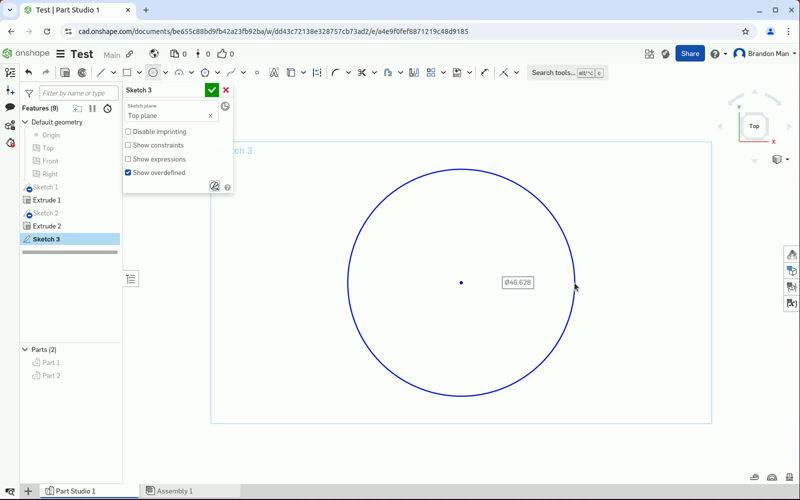
key(c)
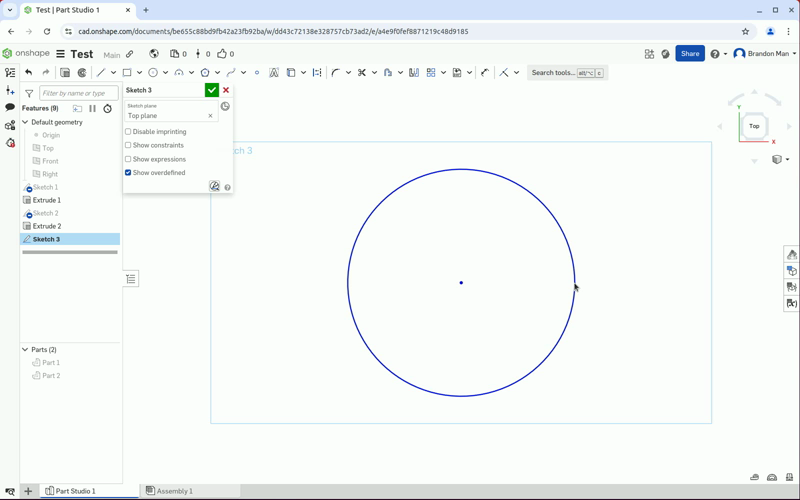
key_down(shift)
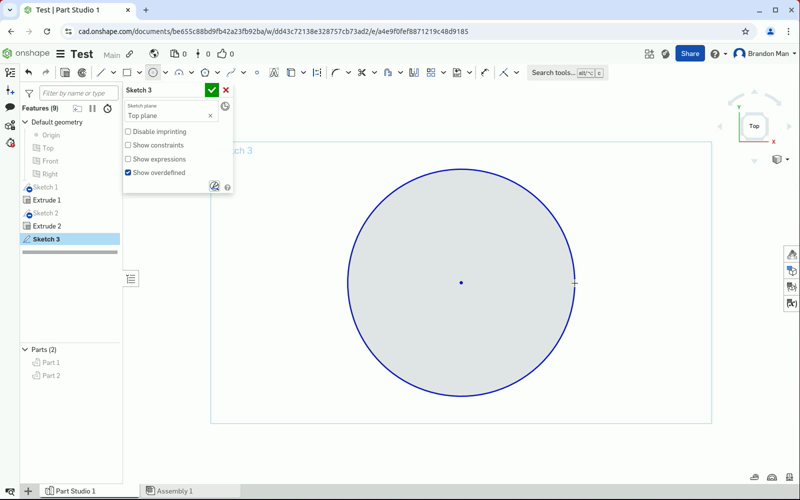
mouse_move(461, 282)
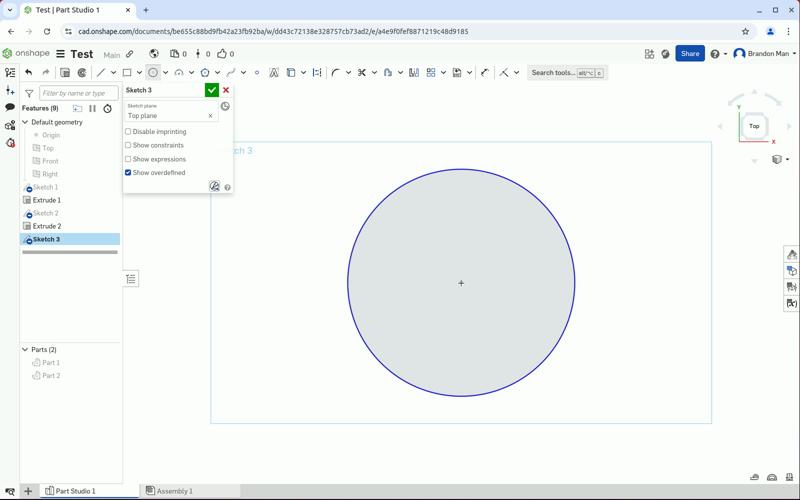
click(461, 282)
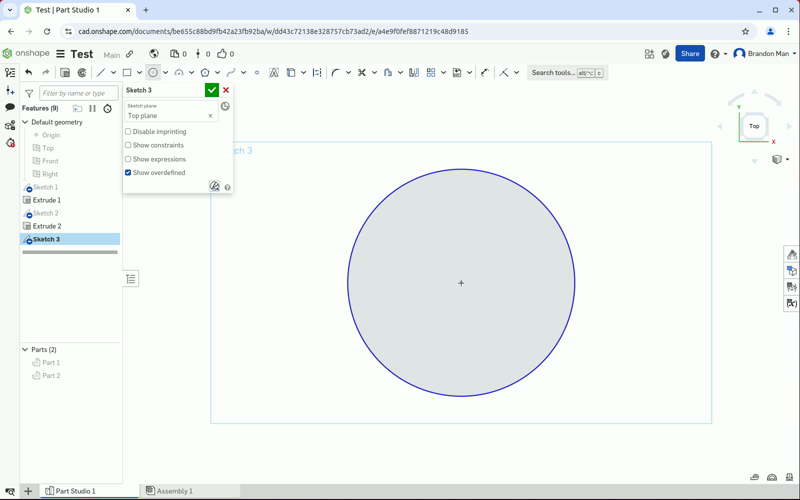
key_up(shift)
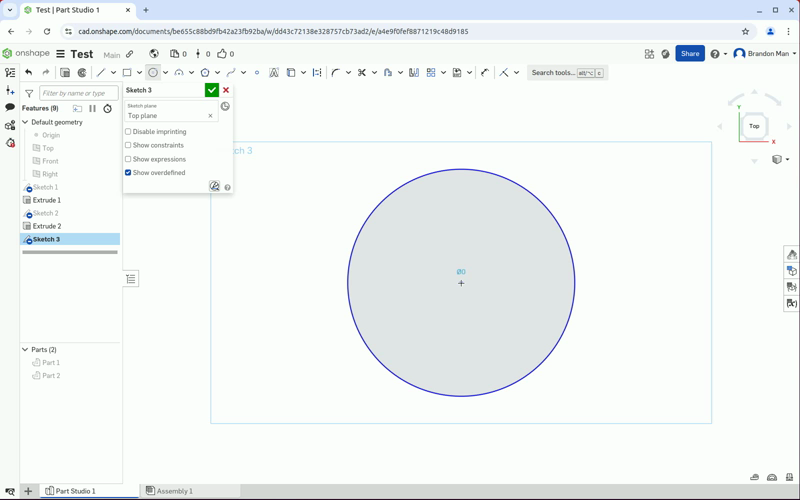
mouse_move(553, 282)
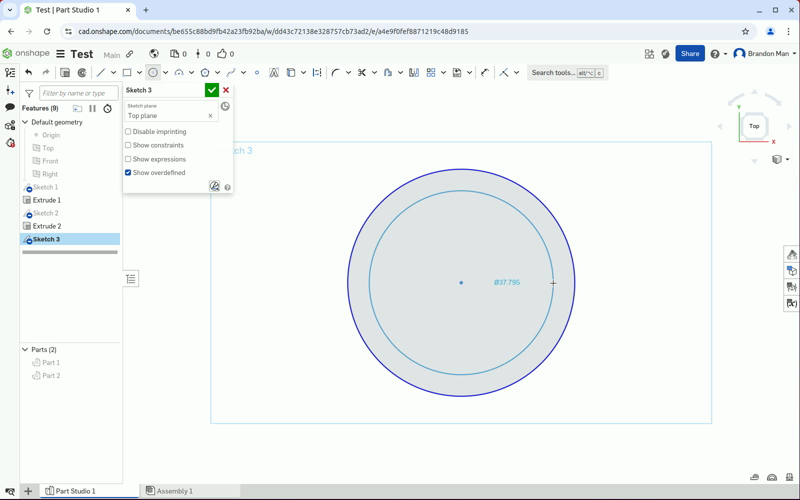
click(553, 282)
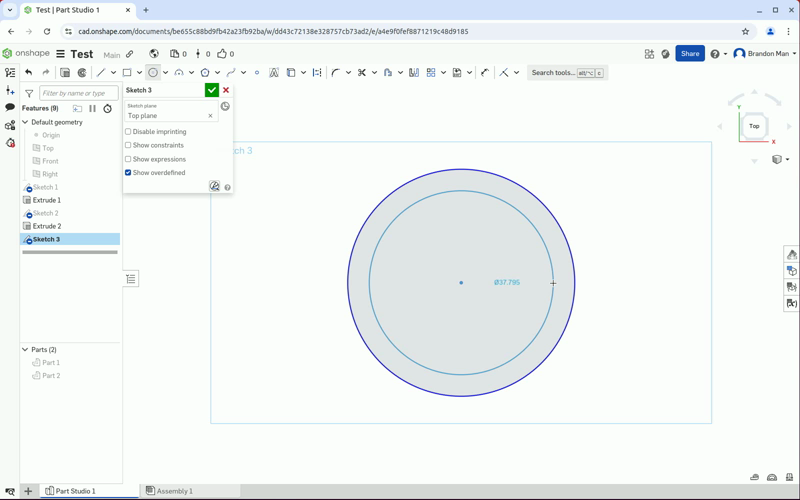
key(esc)
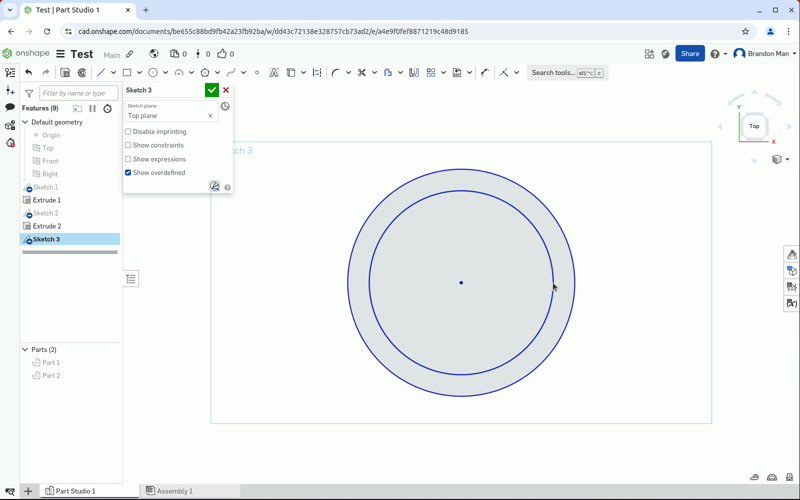
mouse_move(370, 236)
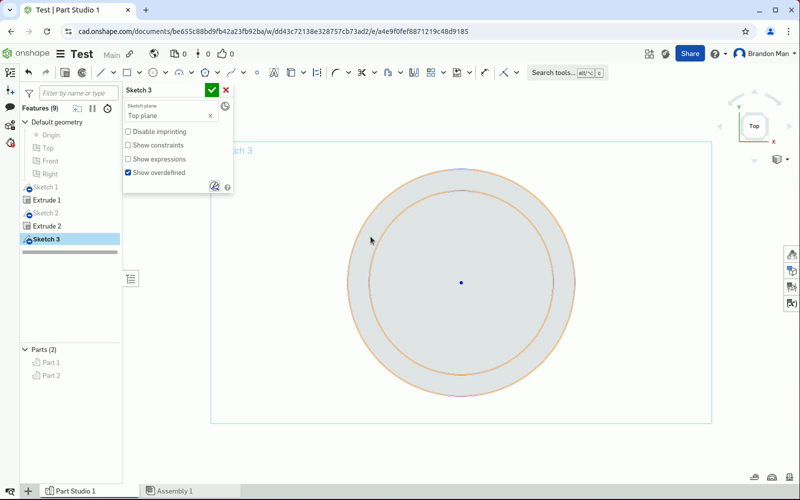
click(370, 236)
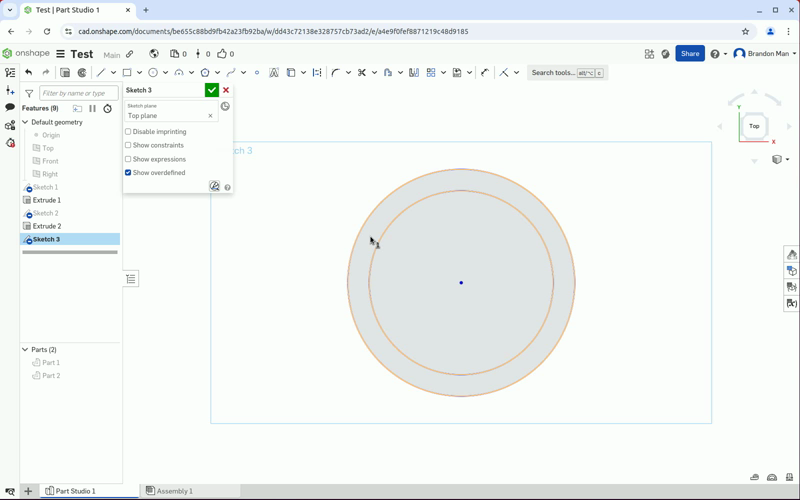
mouse_move(73, 352)
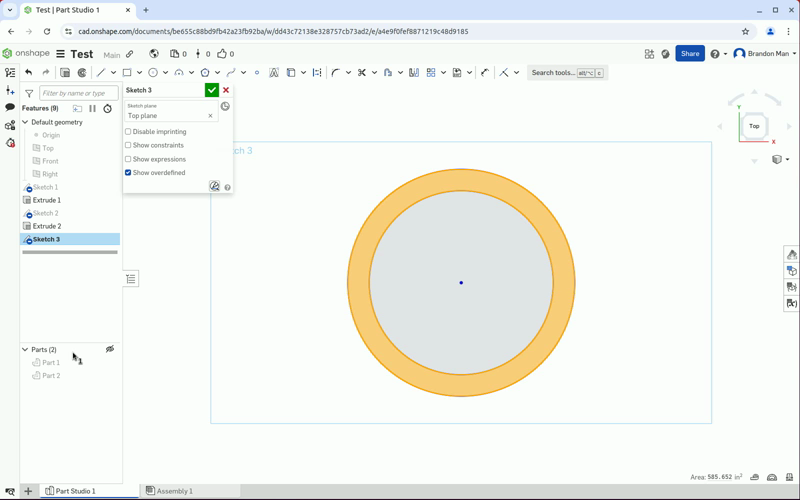
key(shift+y)
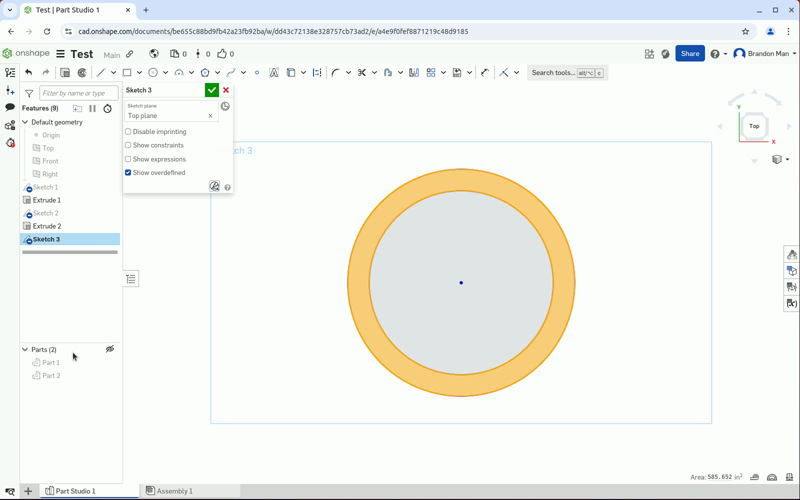
key(shift+e)
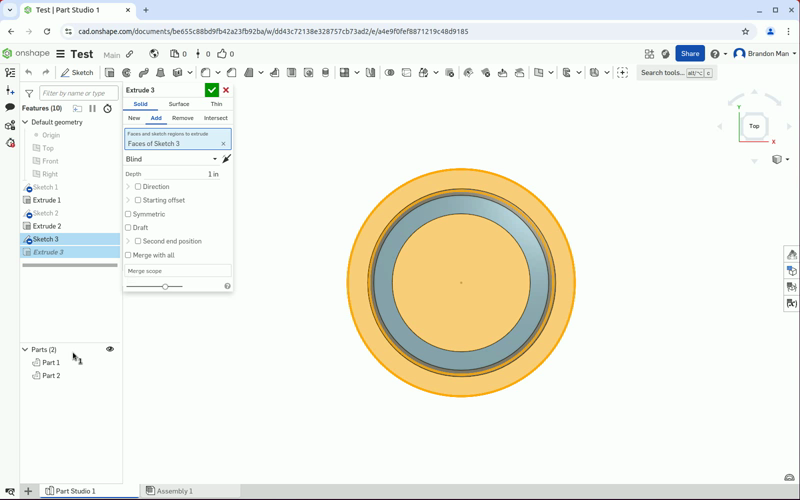
mouse_move(143, 106)
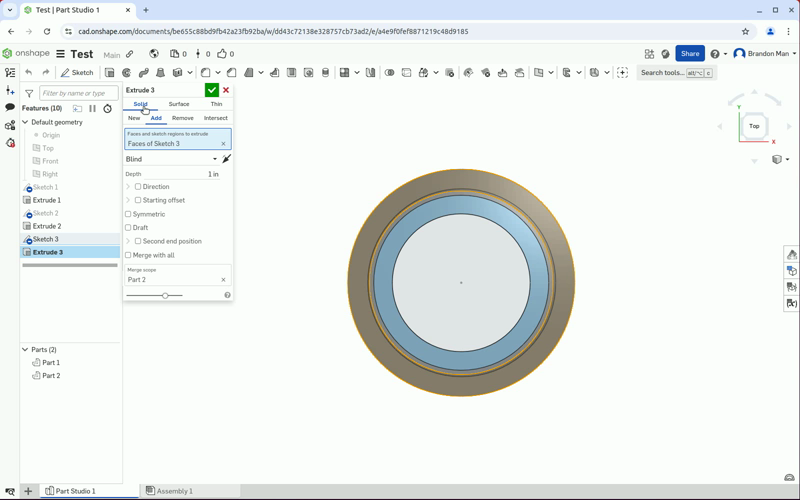
click(143, 106)
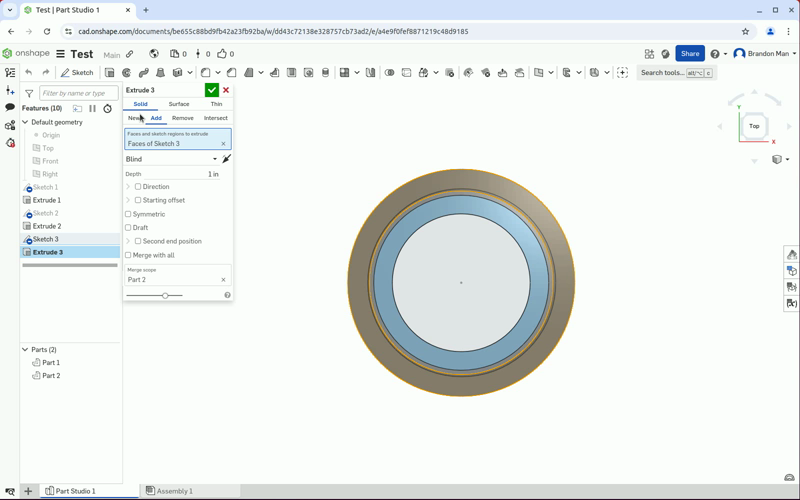
mouse_move(137, 120)
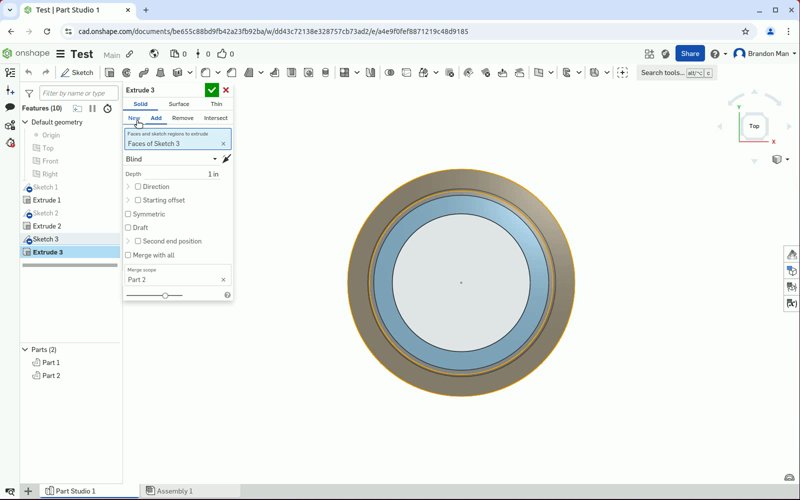
click(137, 120)
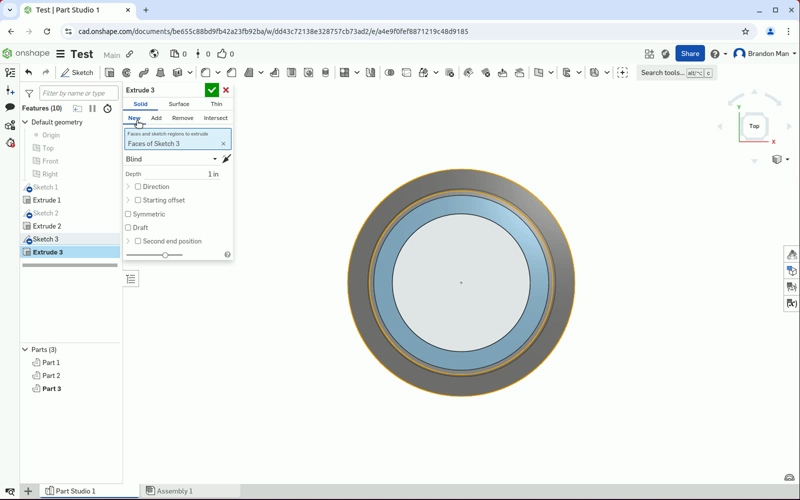
key(tab, 4)
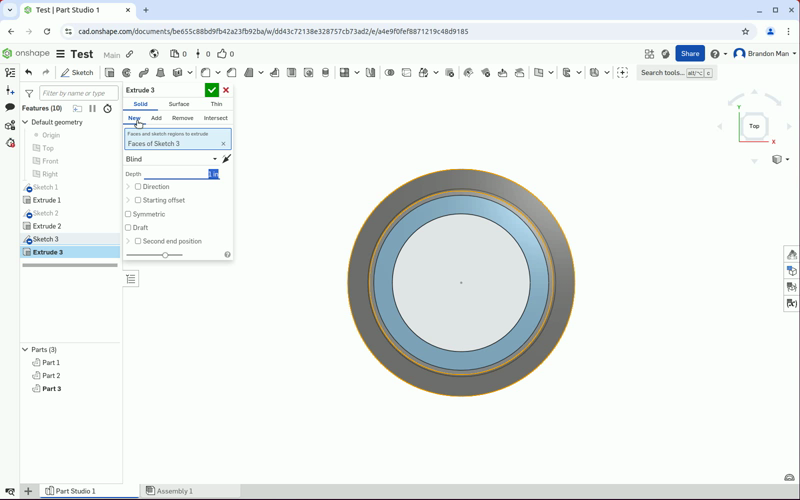
text(5.536)
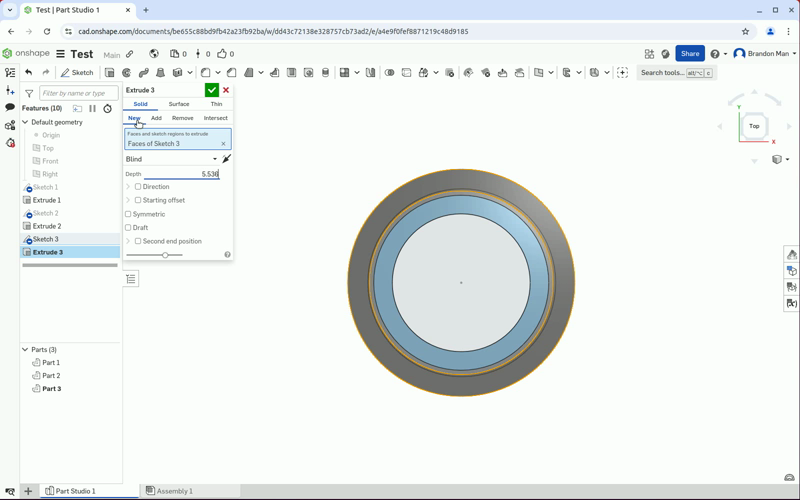
key(enter)
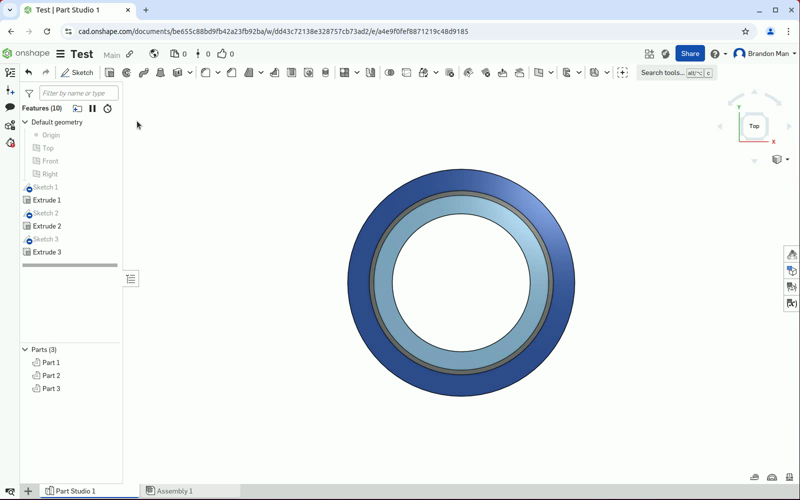
key(shift+h)
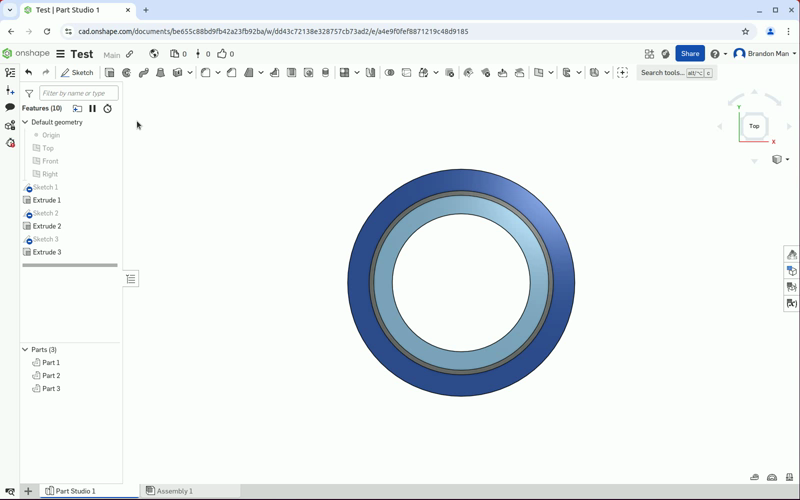
key(shift+h)
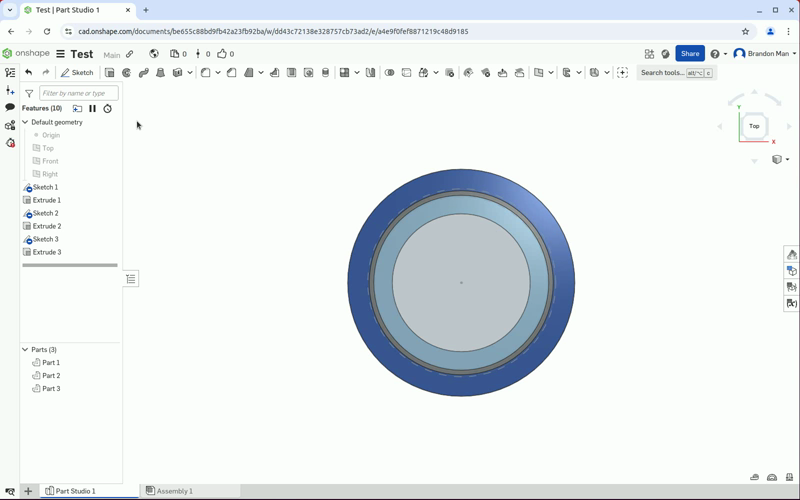
key(shift+7)
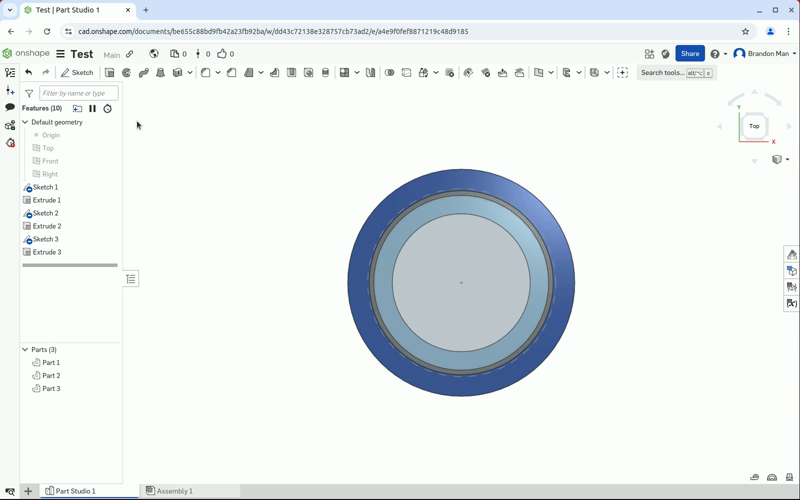
key(up, 3)
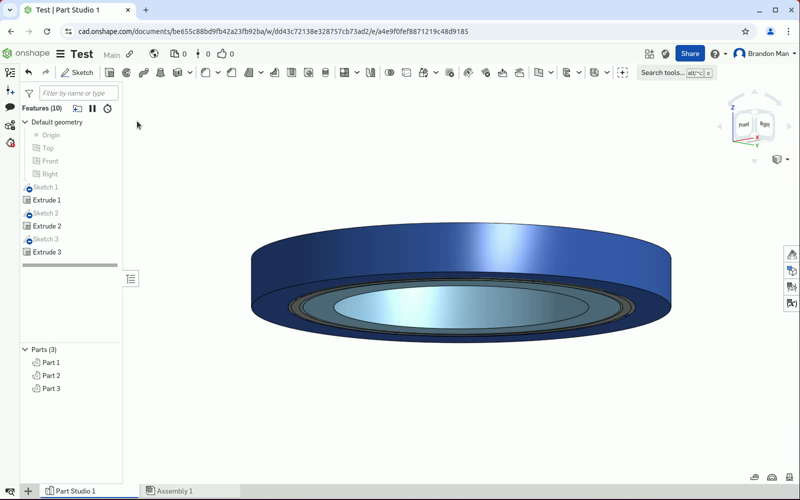
key(left, 3)
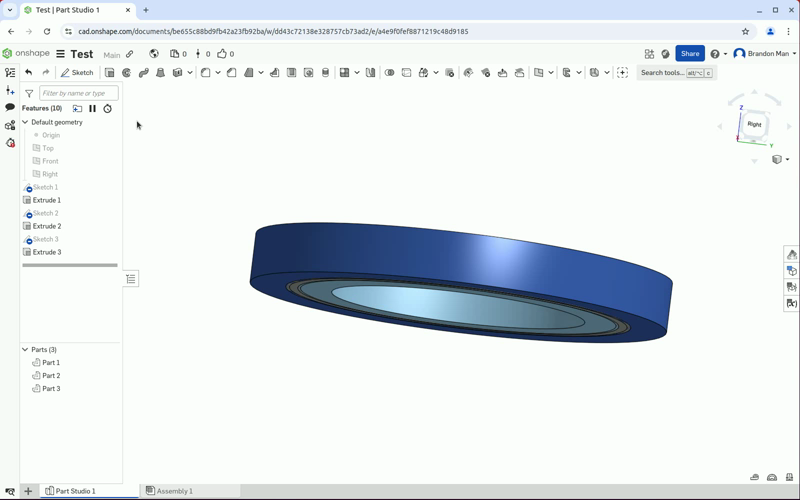
key(right, 3)
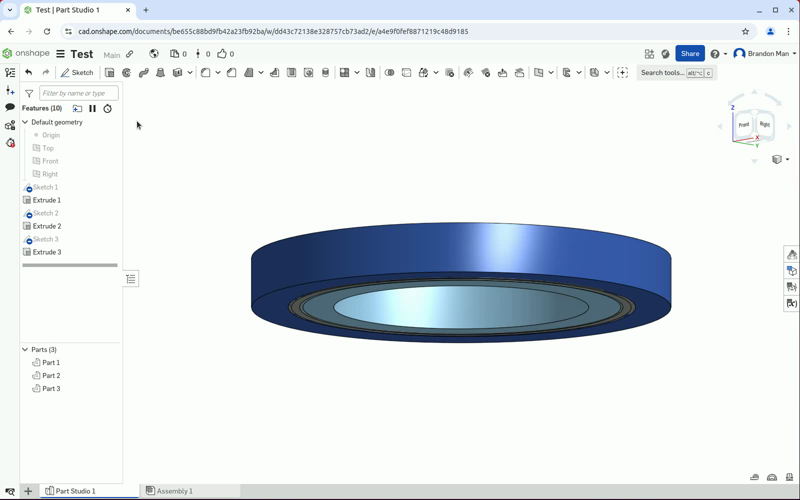
key(down, 3)
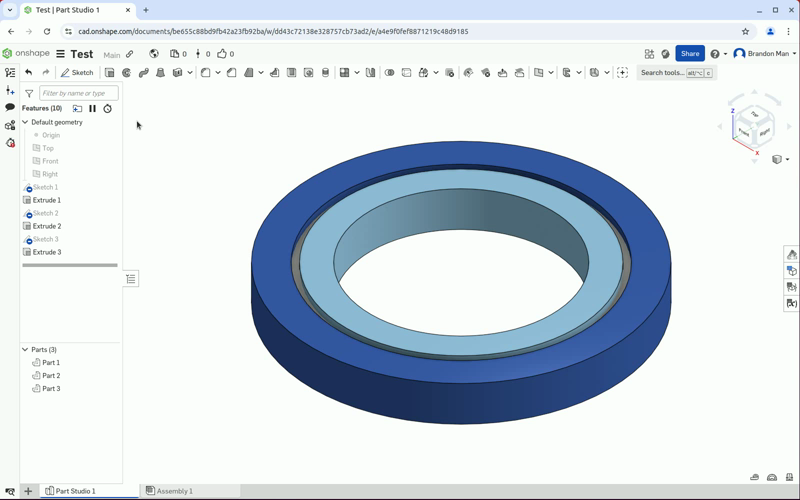
mouse_move(73, 189)
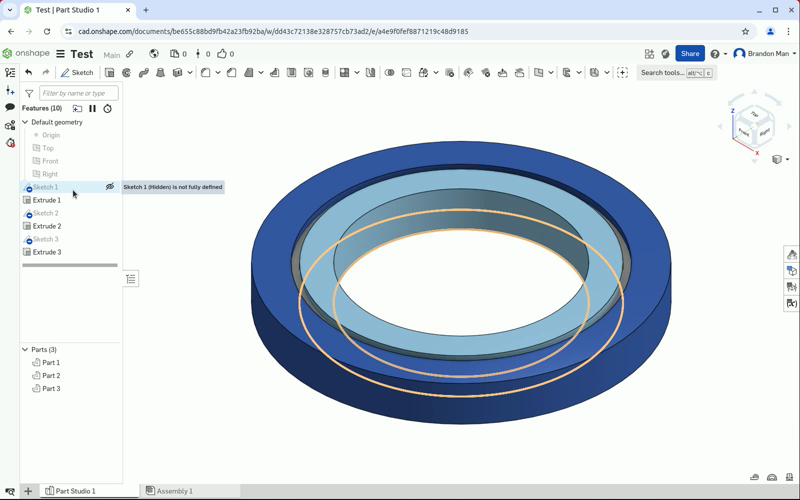
click(73, 189)